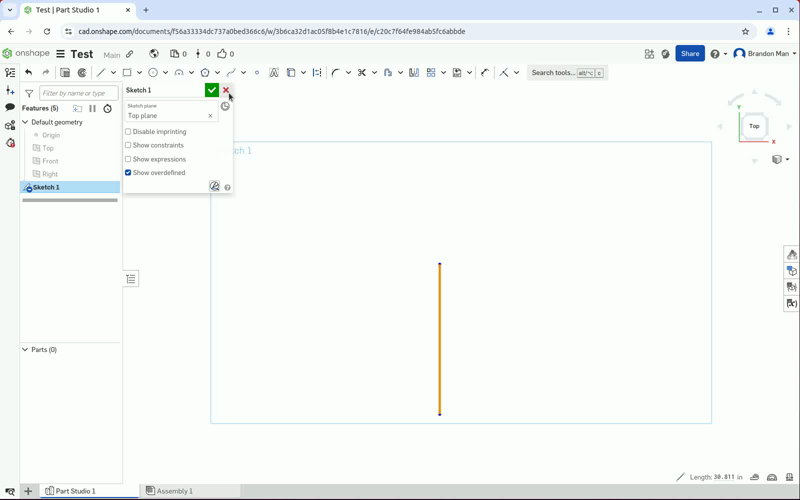
key(shift+h)
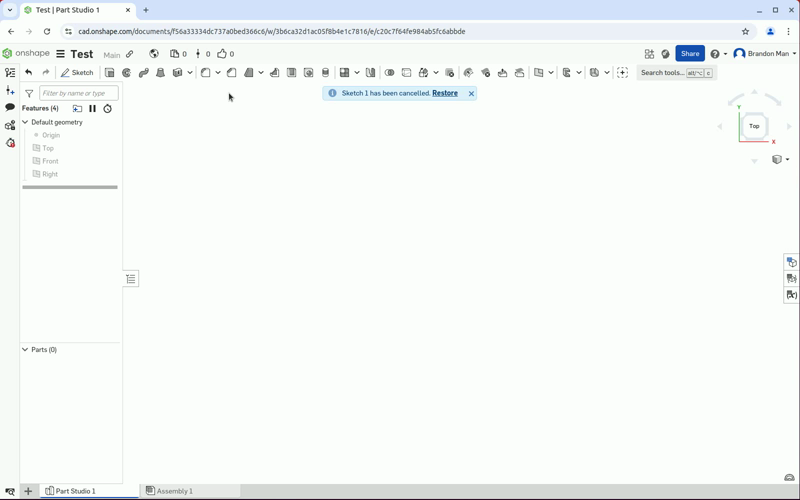
mouse_move(73, 352)
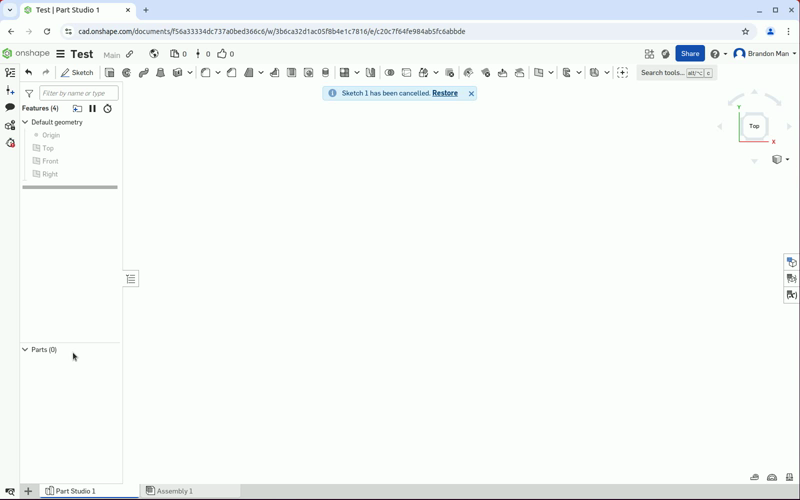
key(y)
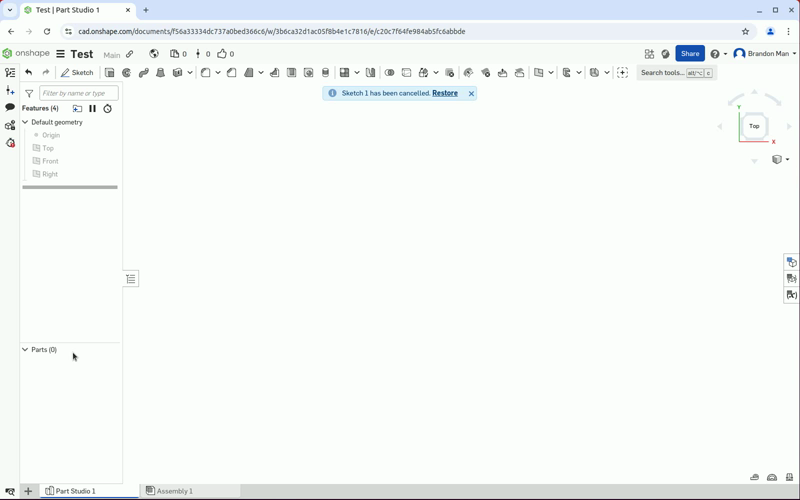
key(shift+p)
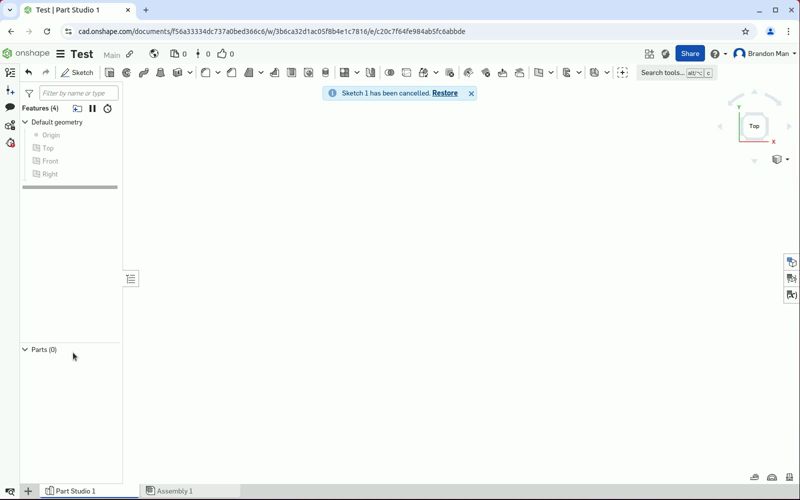
key(space)
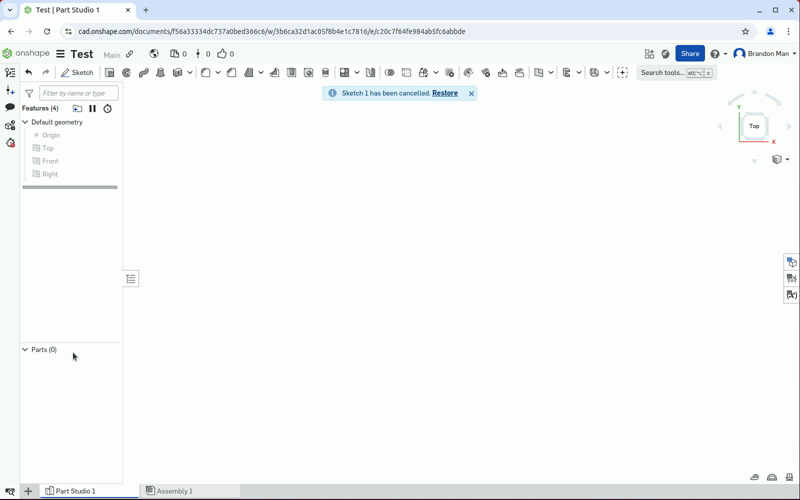
key_down(shift)
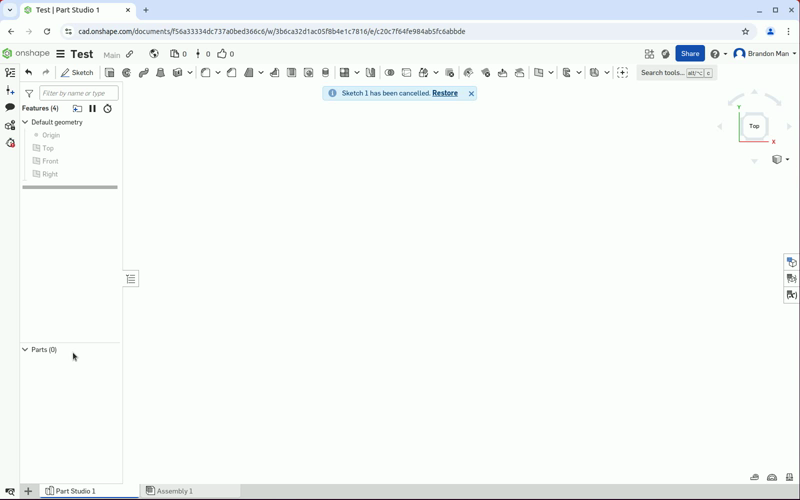
key(up)
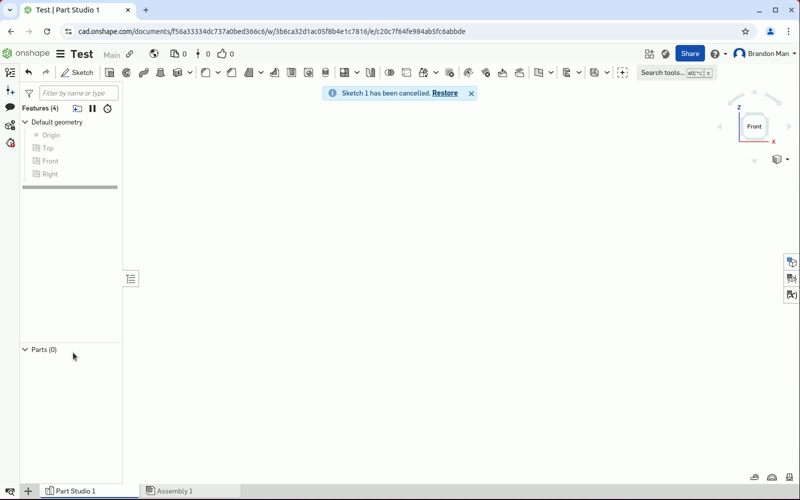
key_up(shift)
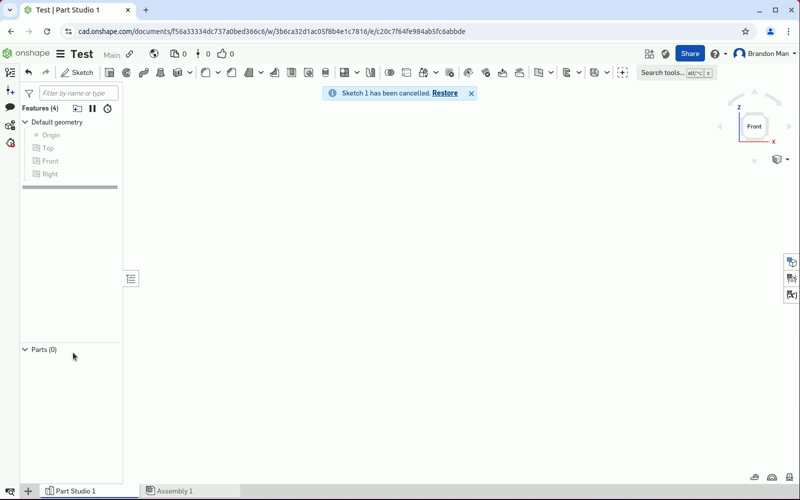
mouse_move(73, 352)
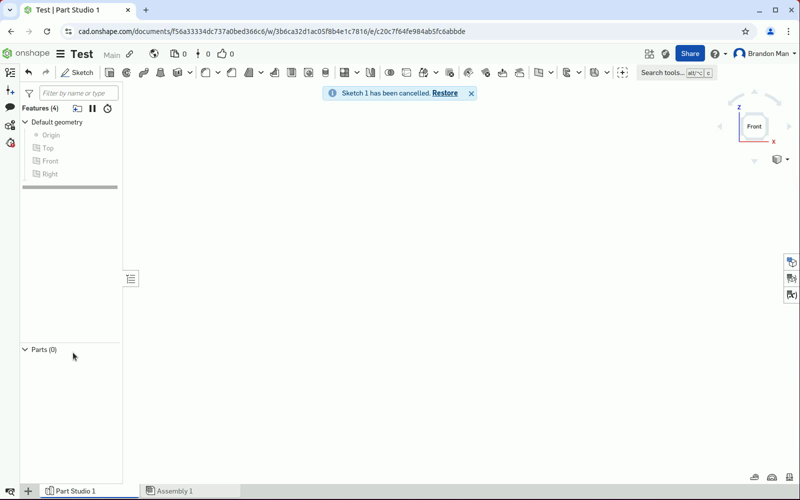
key(shift+y)
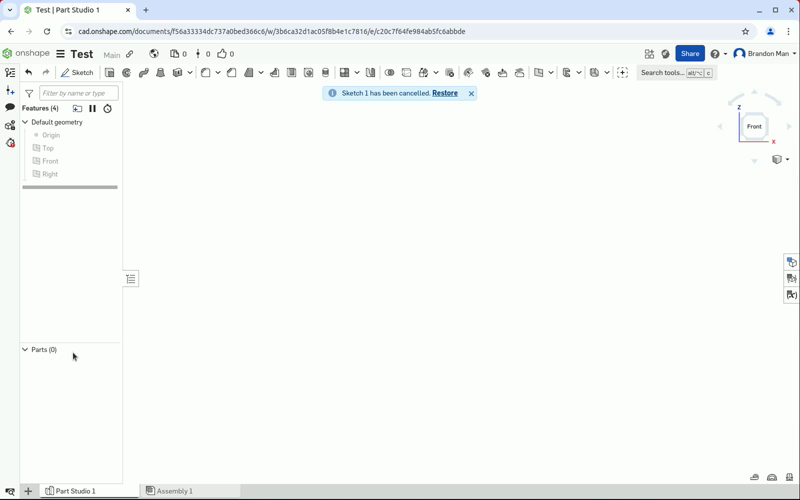
key(shift+s)
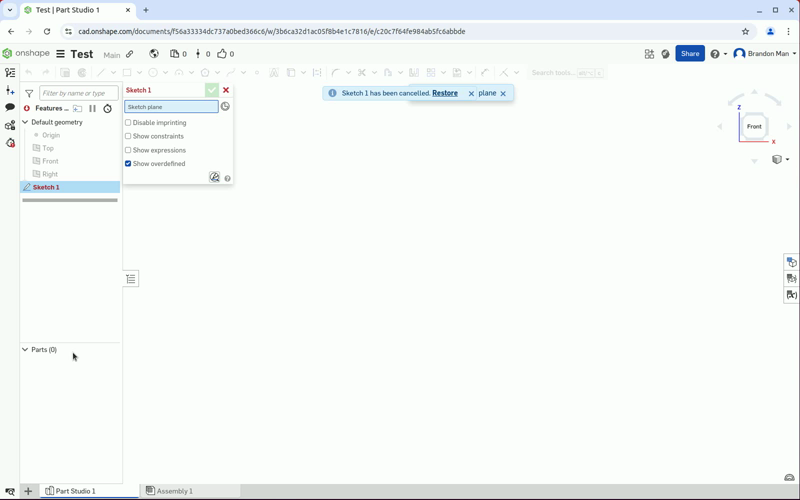
mouse_move(73, 163)
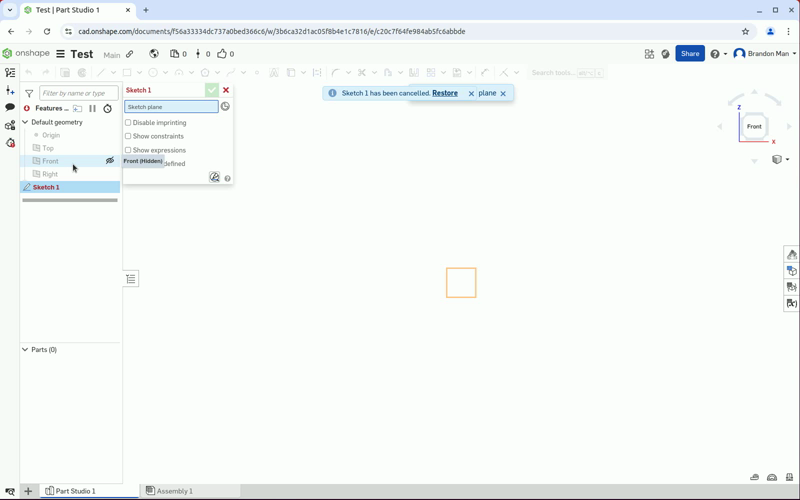
click(73, 163)
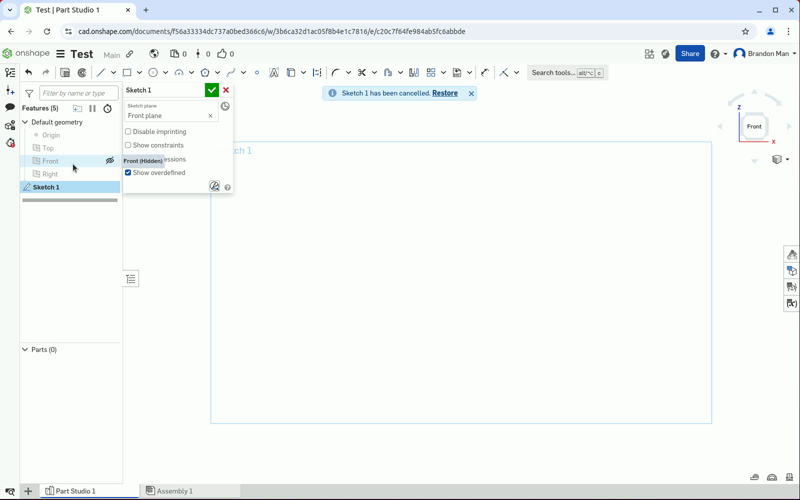
mouse_move(73, 352)
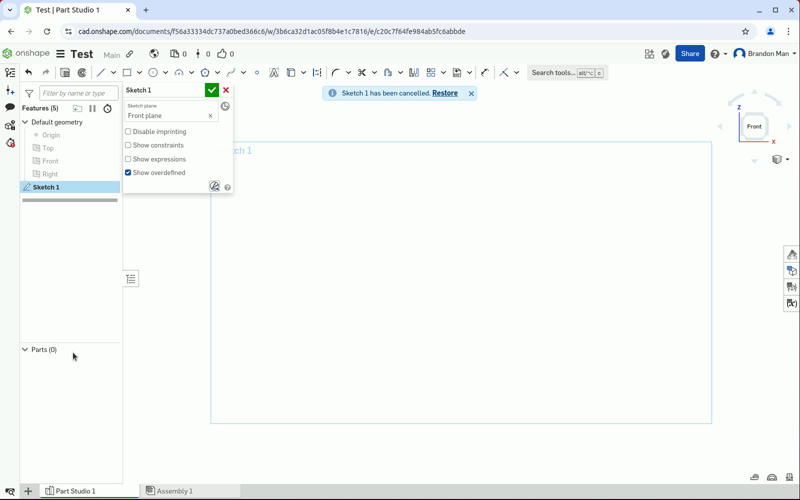
key(y)
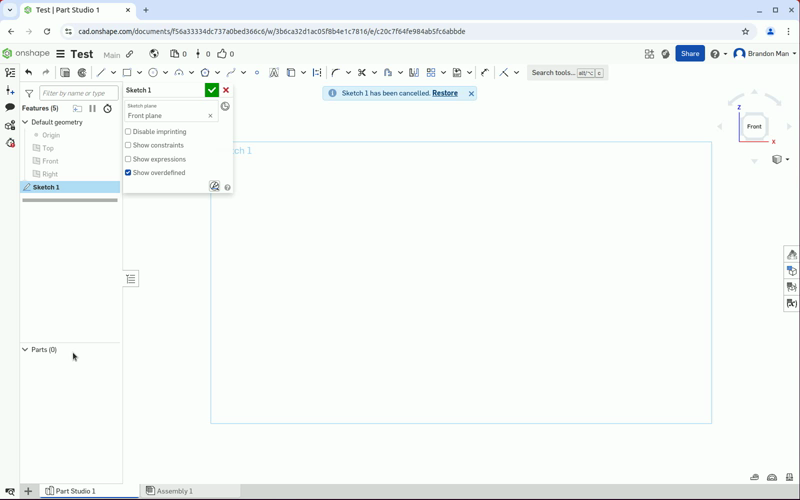
key(l)
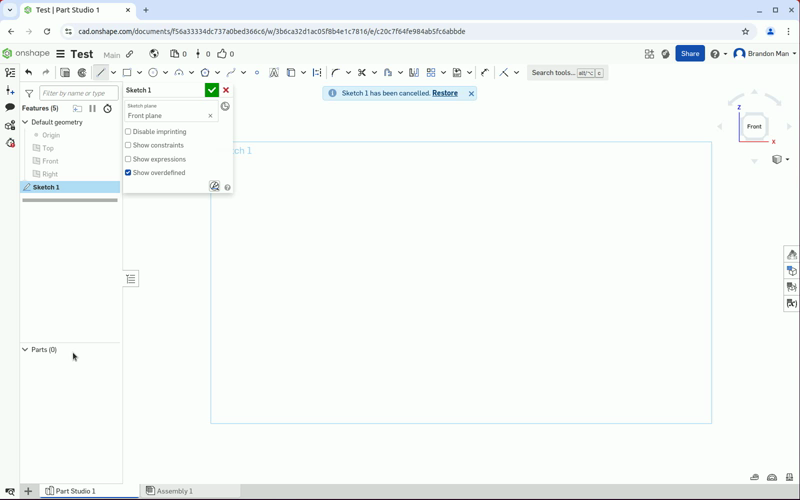
key_down(shift)
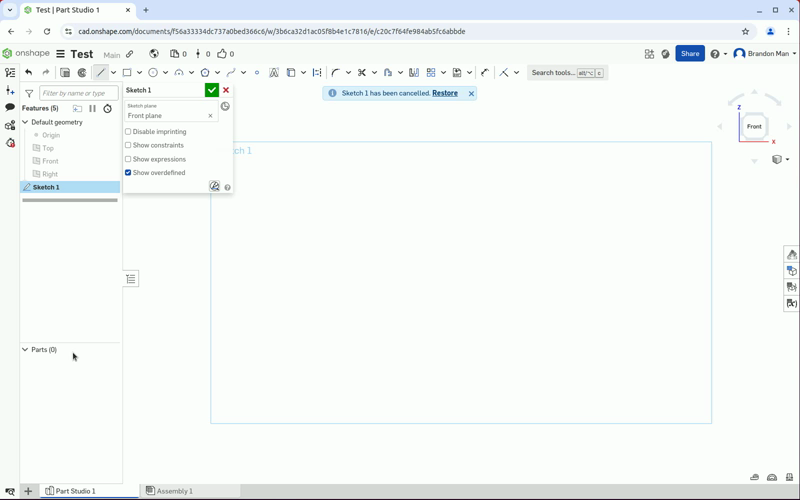
mouse_move(413, 336)
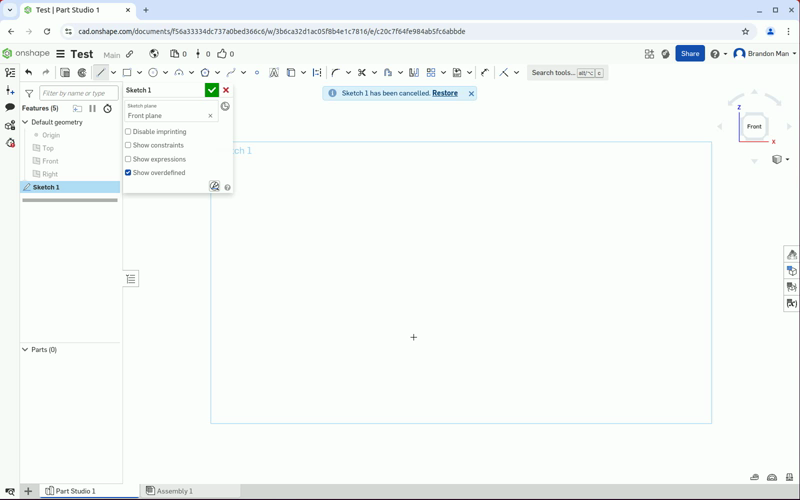
click(413, 336)
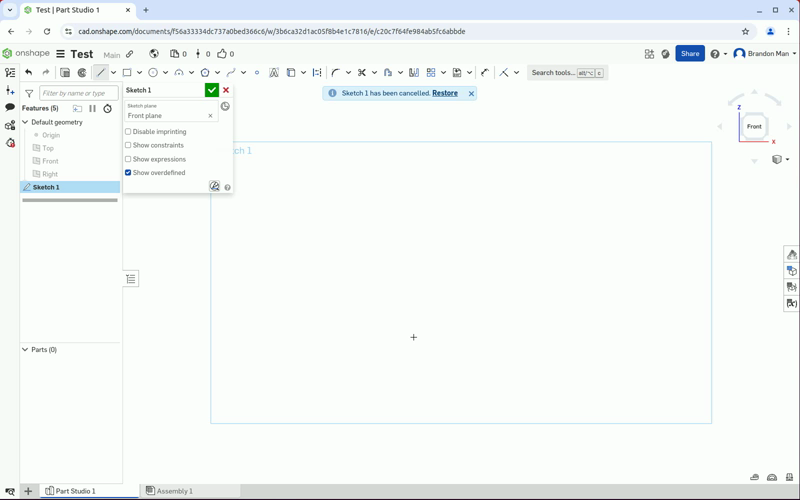
key_up(shift)
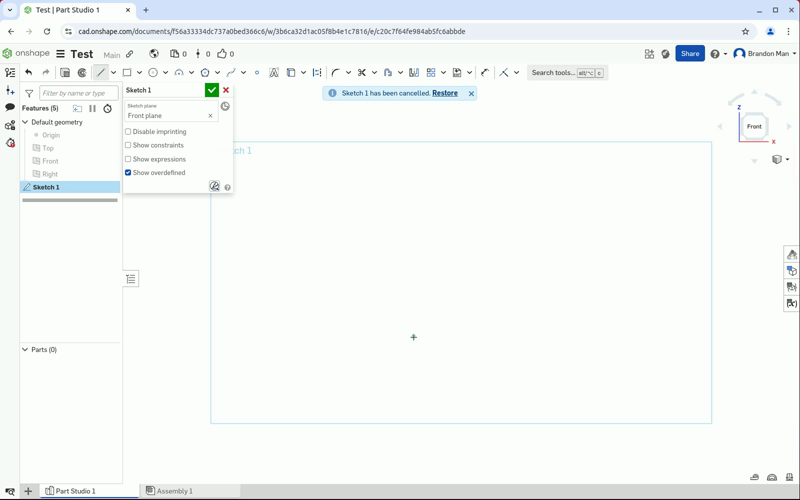
key_down(shift)
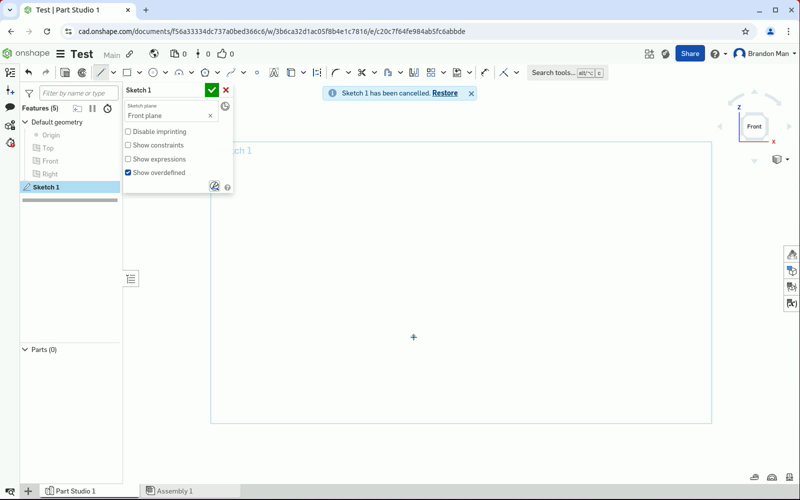
mouse_move(526, 336)
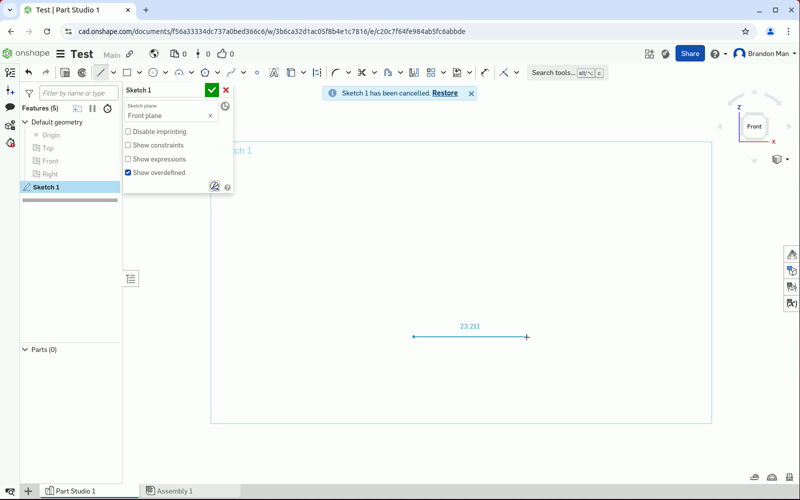
click(526, 336)
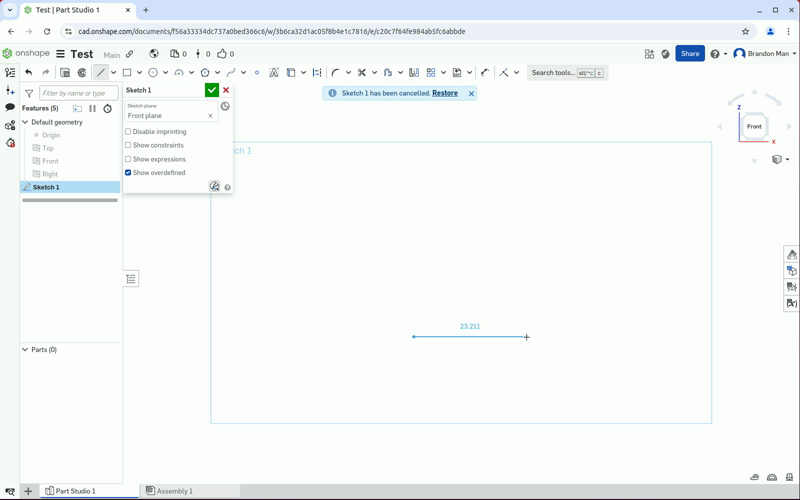
key_up(shift)
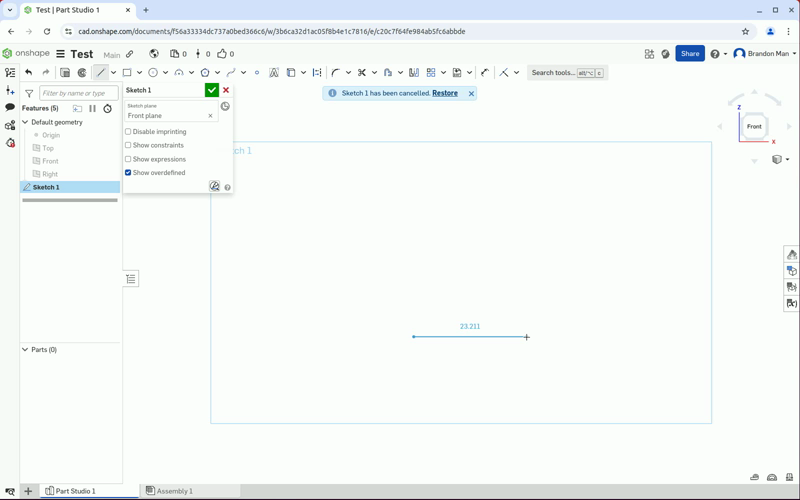
key_down(shift)
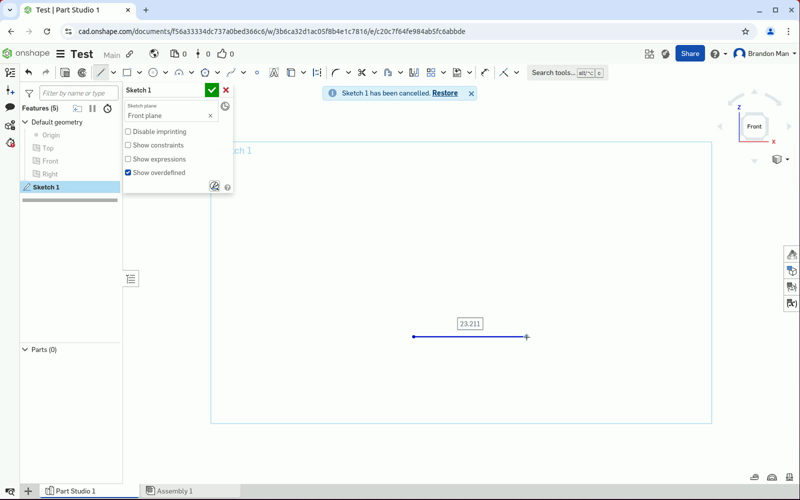
mouse_move(526, 224)
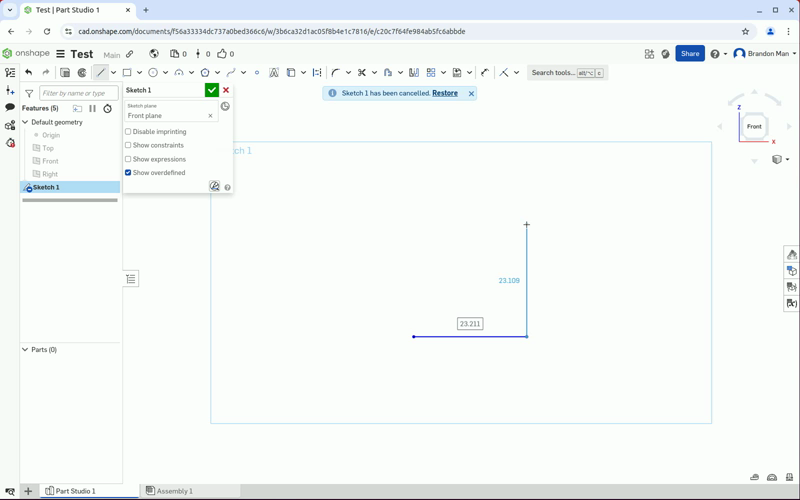
click(526, 224)
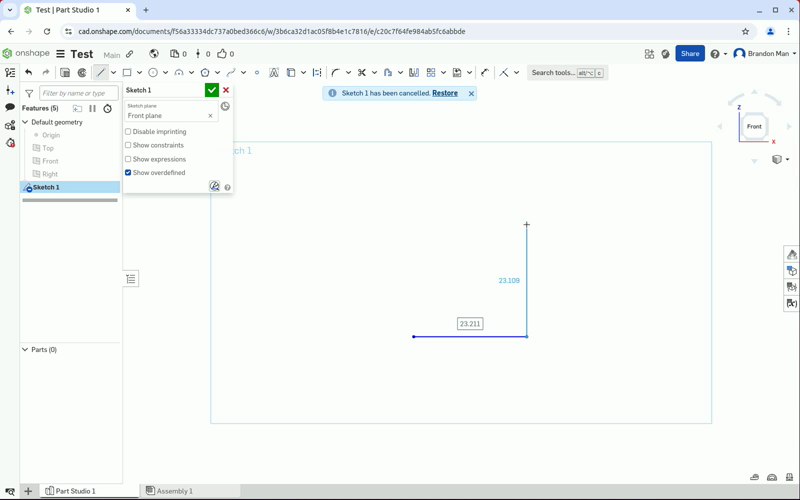
key_up(shift)
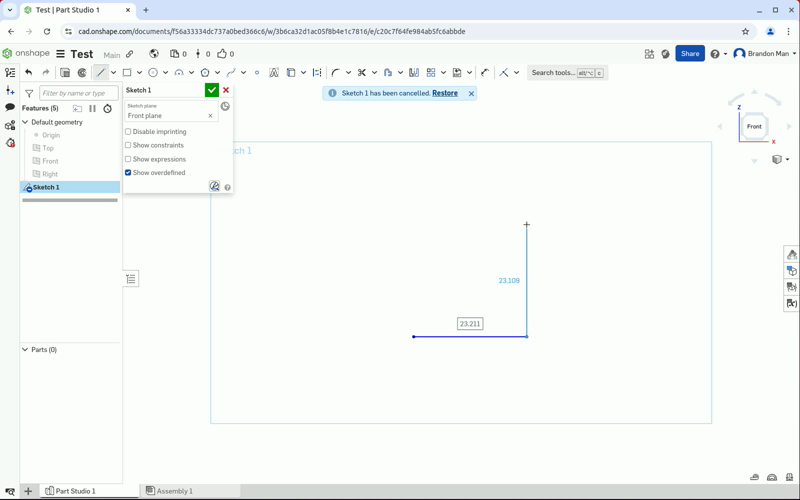
key_down(shift)
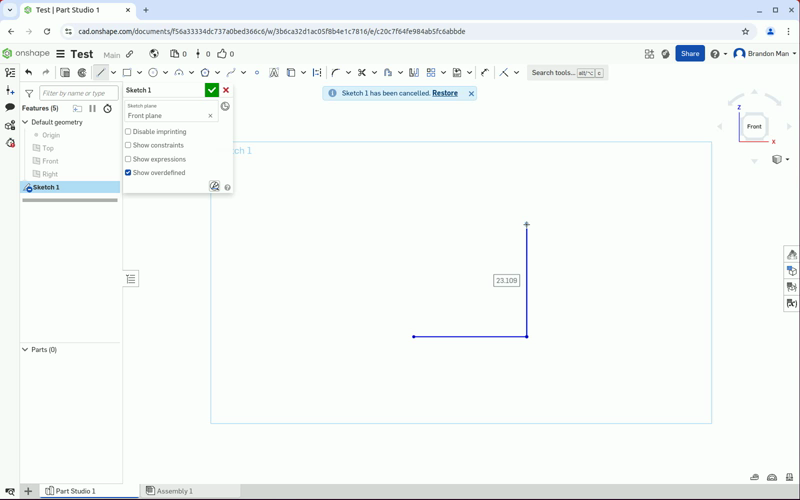
mouse_move(413, 224)
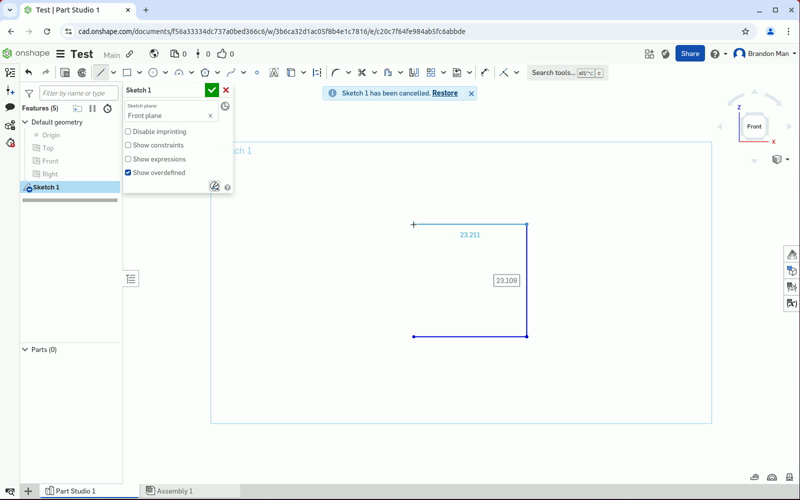
click(413, 224)
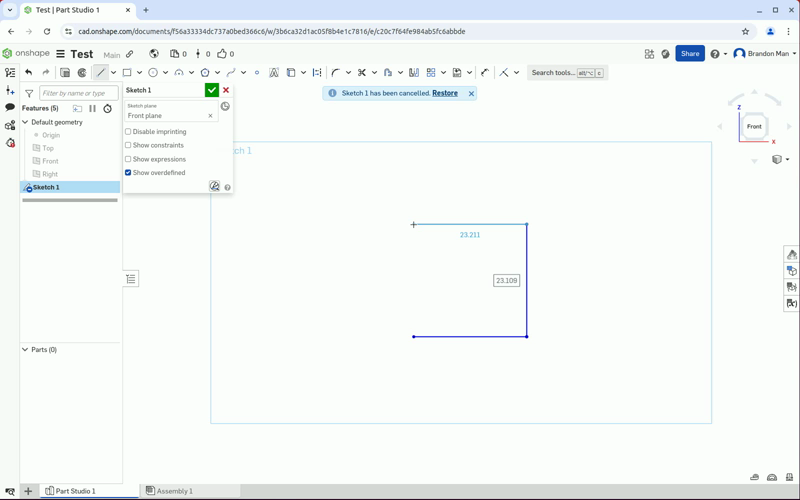
key_up(shift)
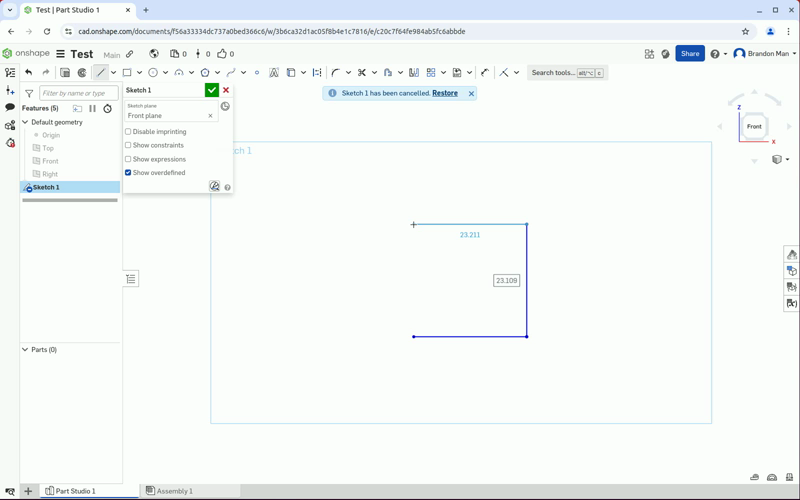
key_down(shift)
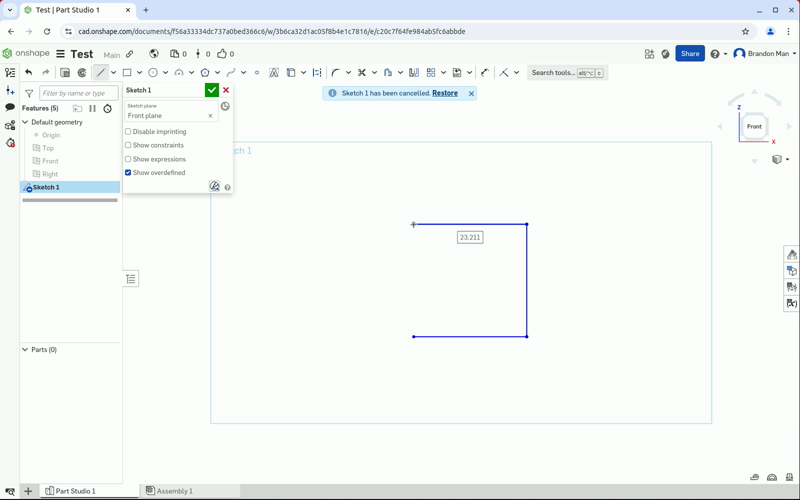
mouse_move(413, 336)
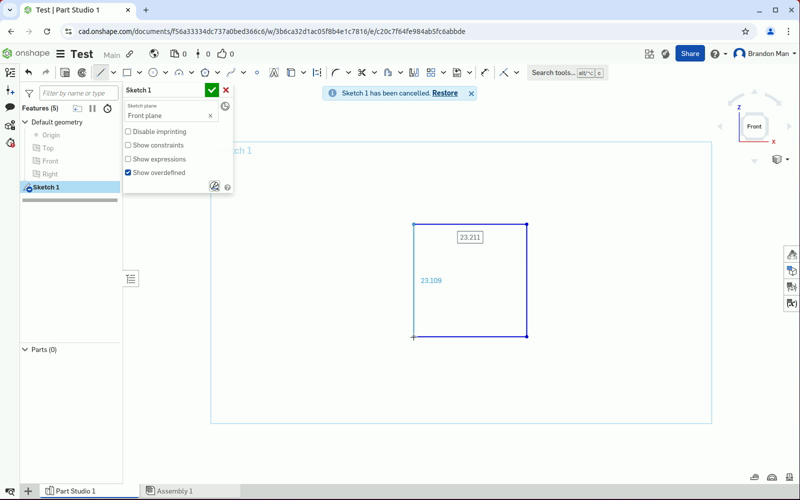
key_up(shift)
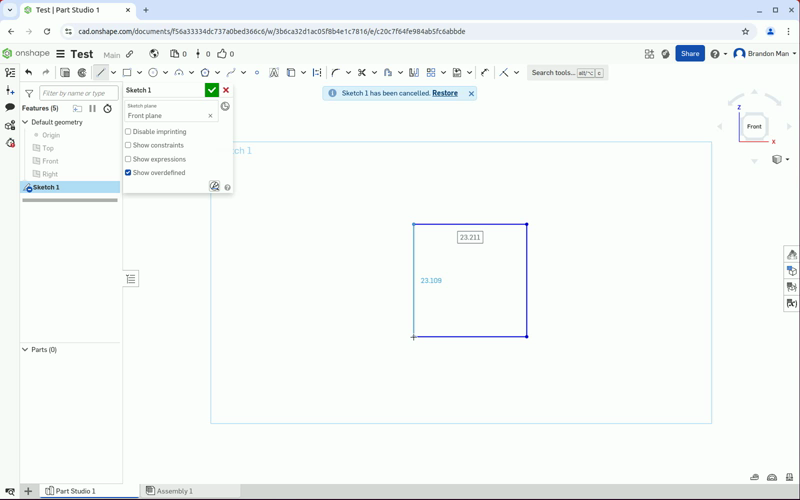
click(413, 336)
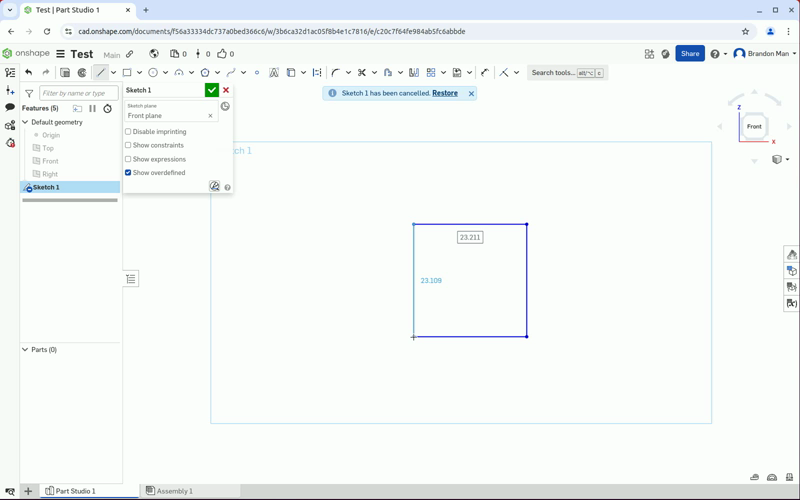
key(esc)
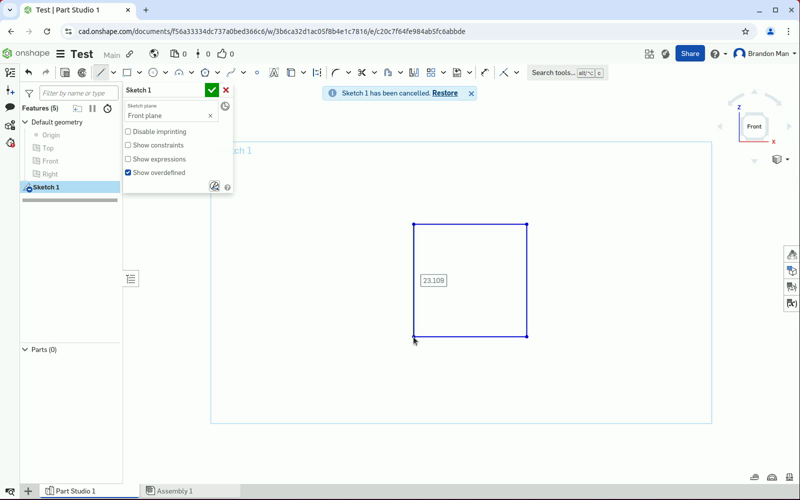
mouse_move(438, 273)
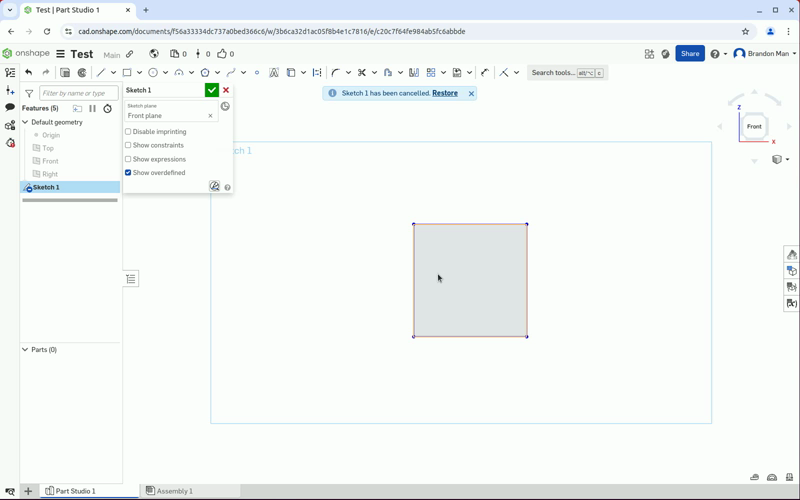
click(438, 273)
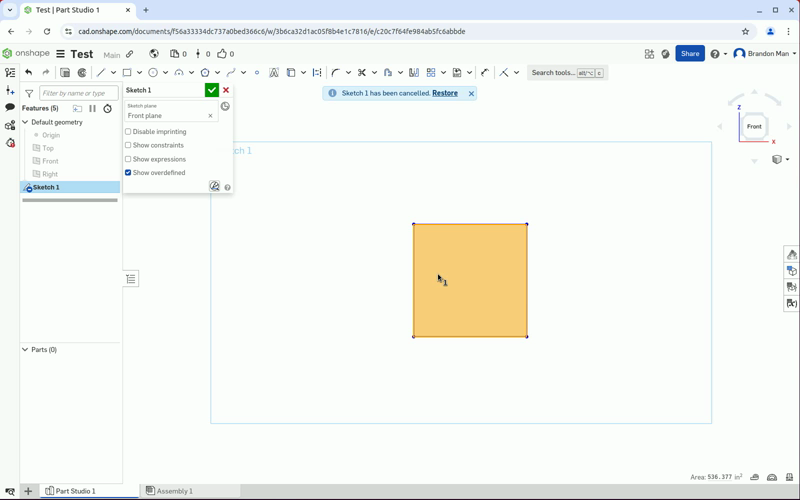
mouse_move(73, 352)
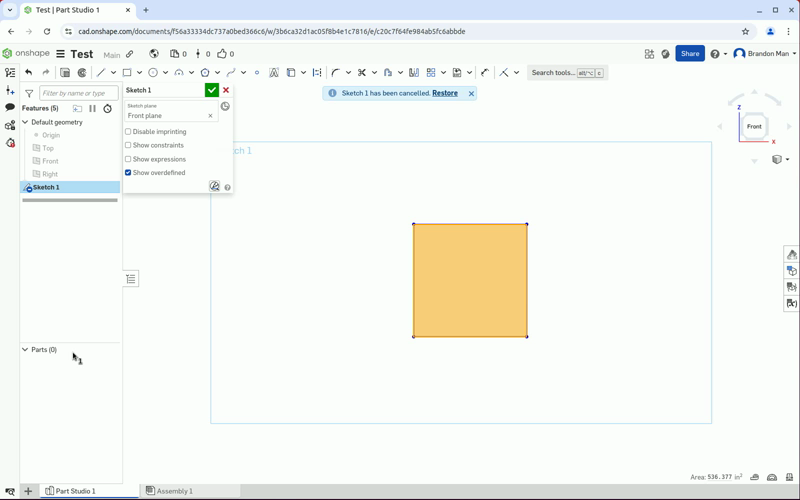
key(shift+y)
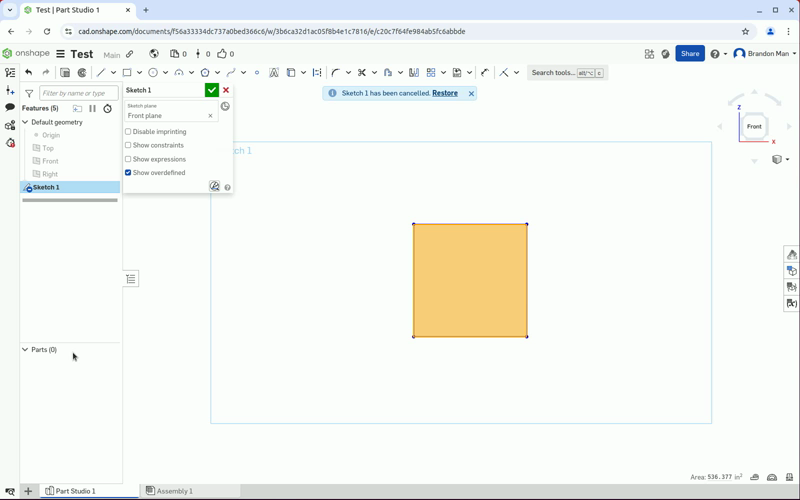
key(shift+e)
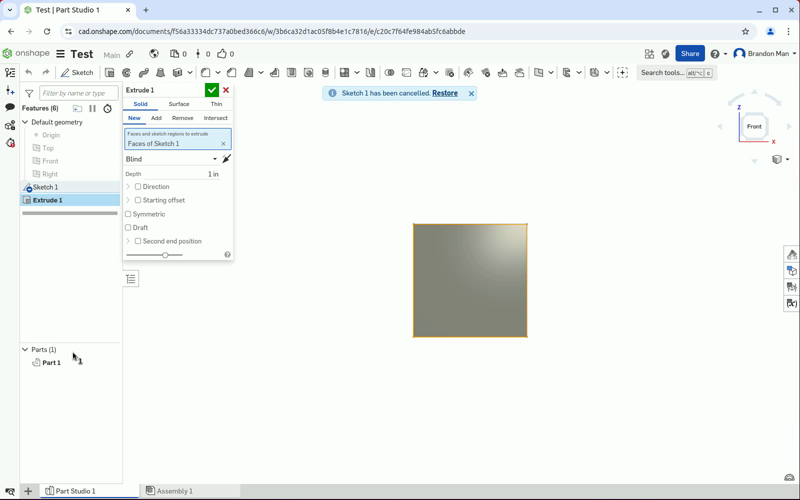
mouse_move(143, 106)
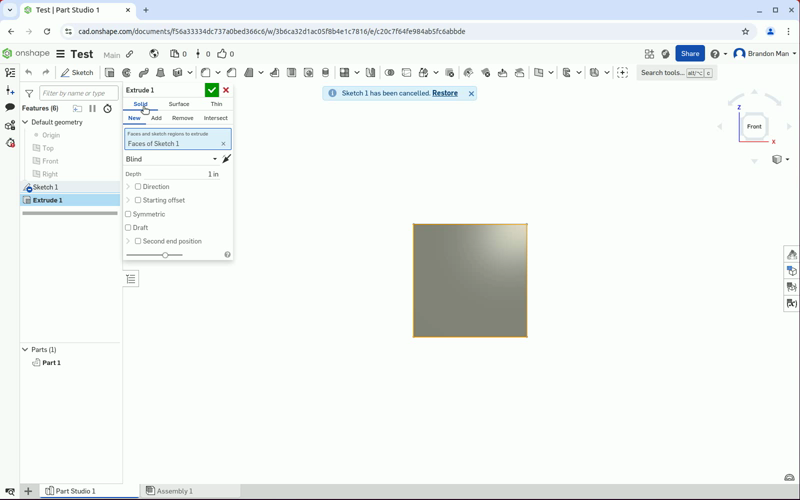
click(143, 106)
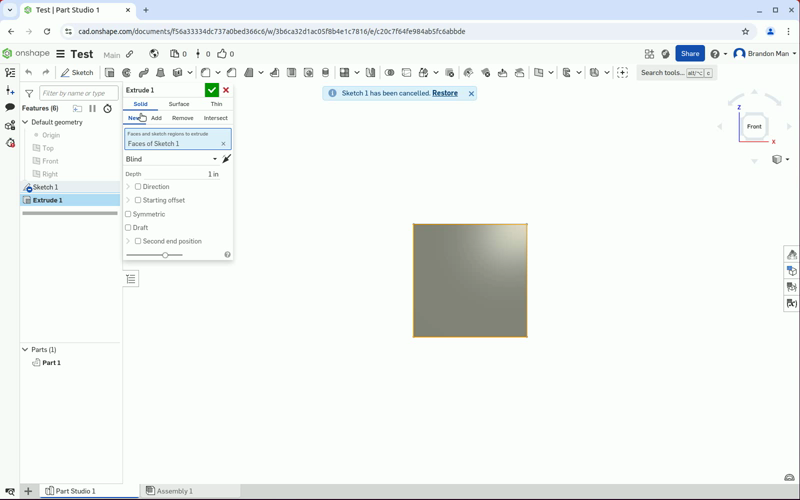
mouse_move(137, 120)
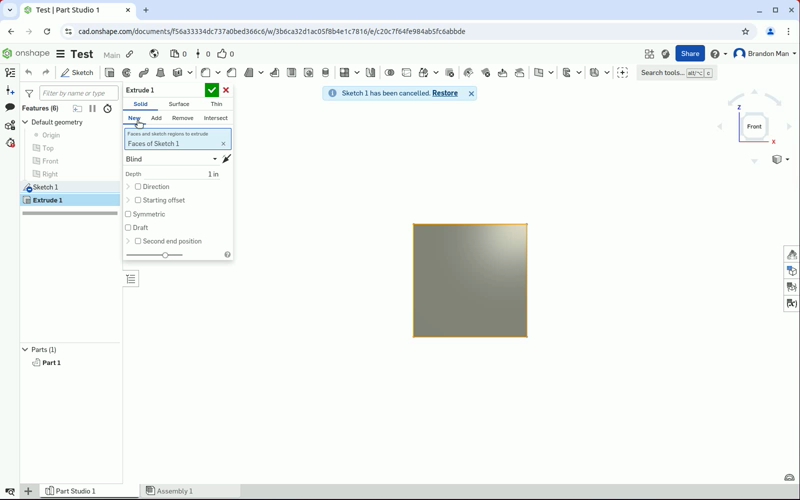
click(137, 120)
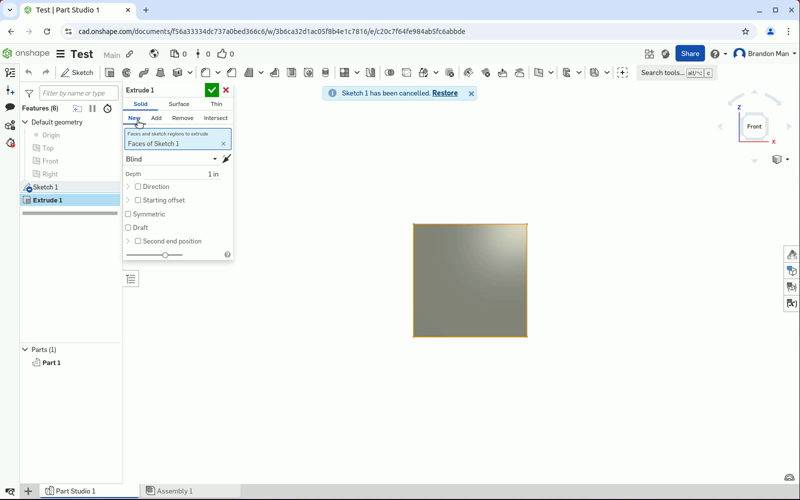
key(tab, 4)
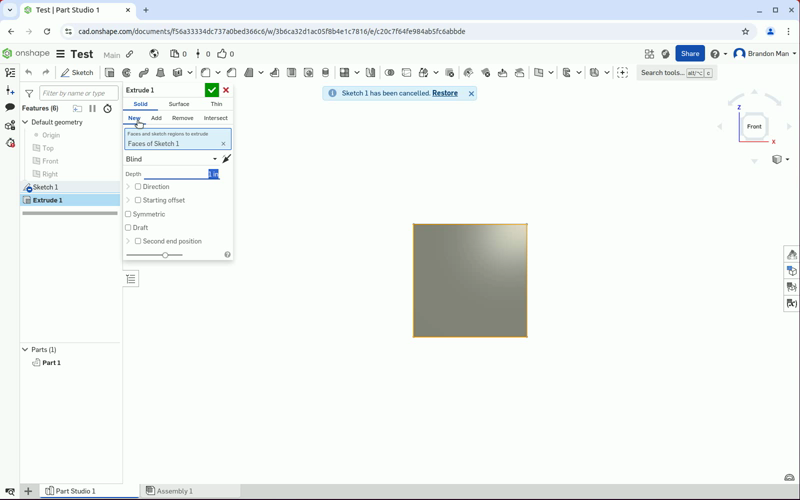
text(23.108)
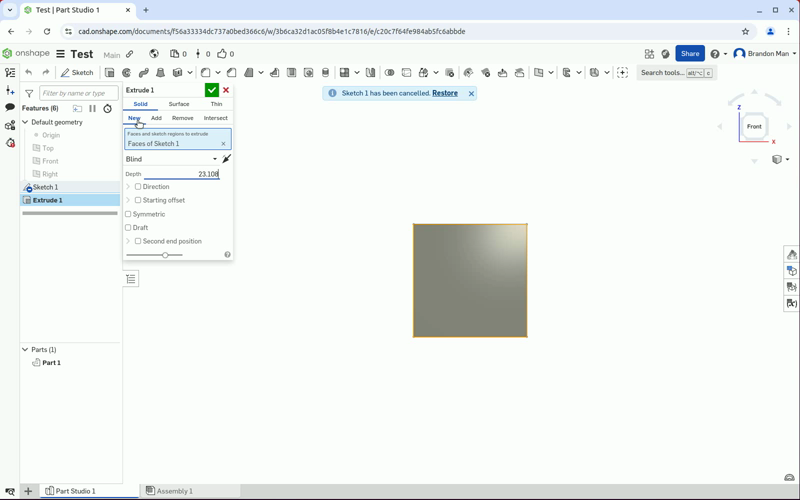
key(enter)
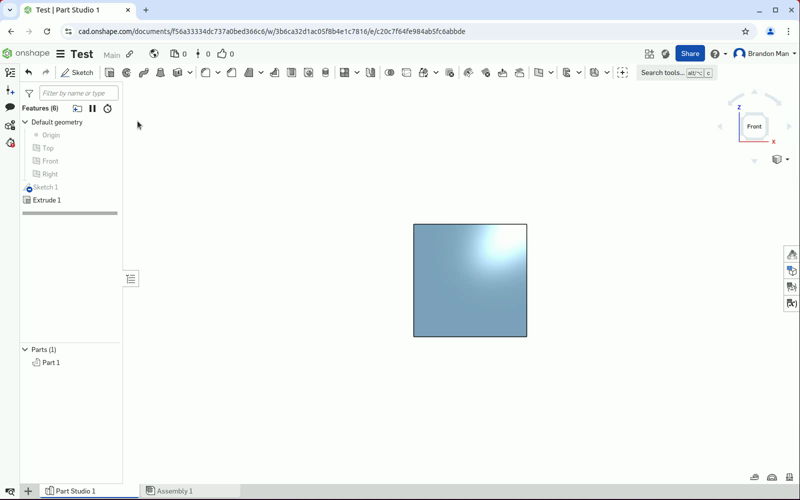
key(shift+h)
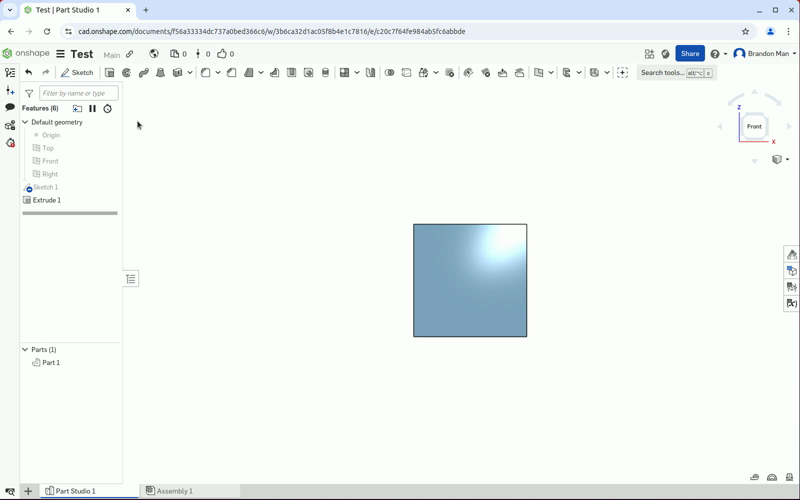
key(shift+h)
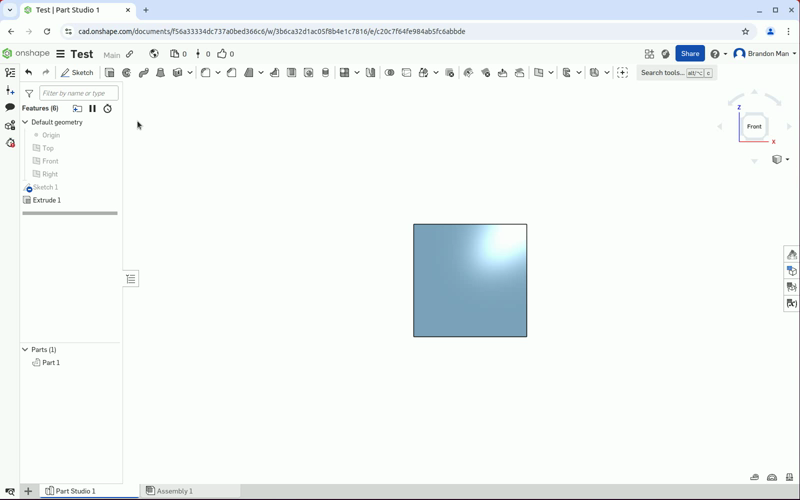
mouse_move(73, 189)
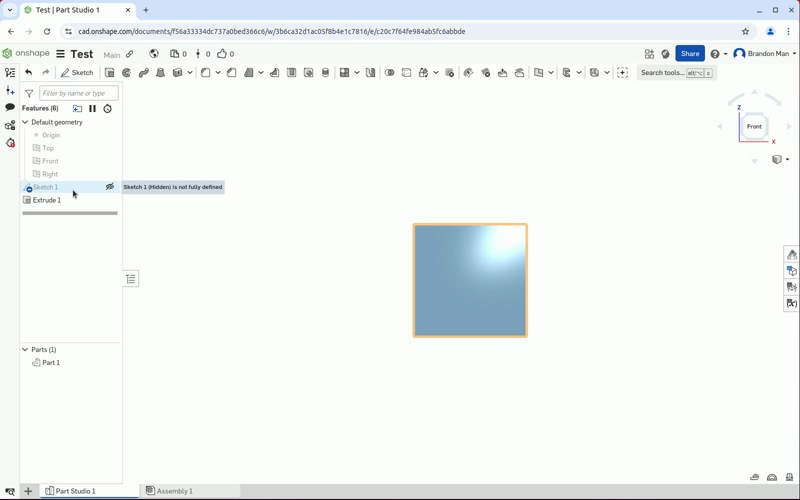
click(73, 189)
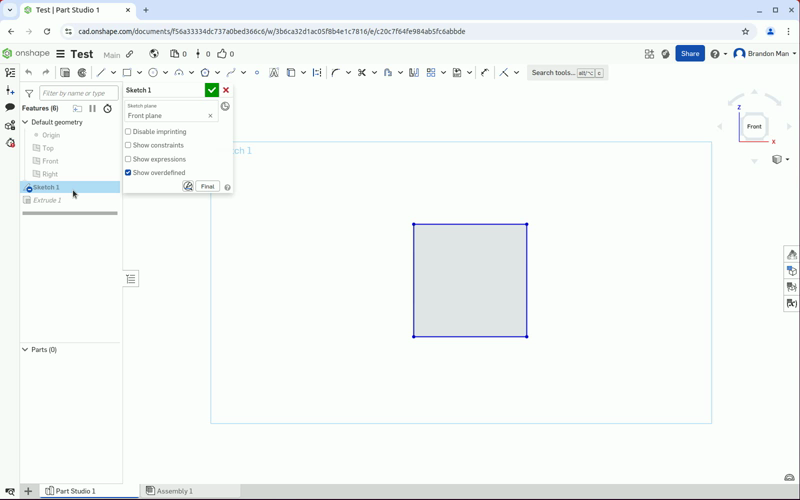
mouse_move(229, 92)
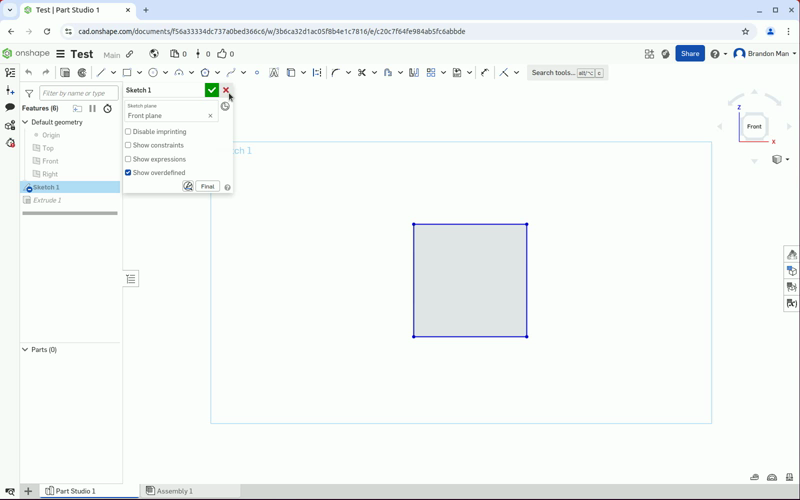
click(229, 92)
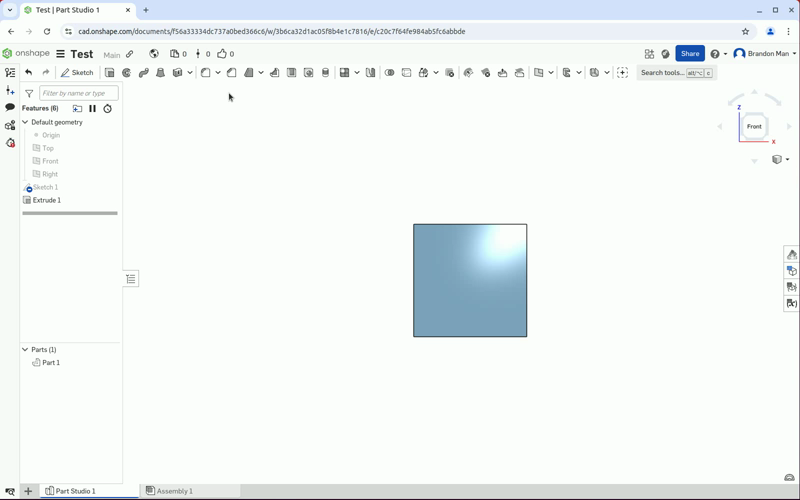
mouse_move(73, 352)
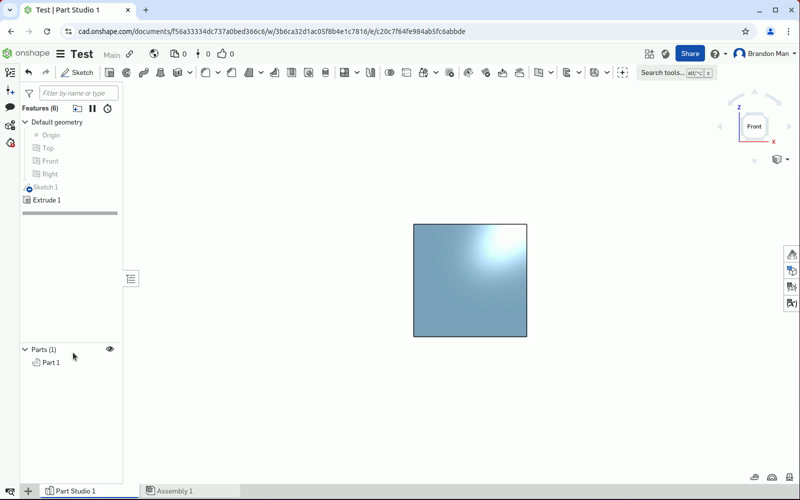
key(y)
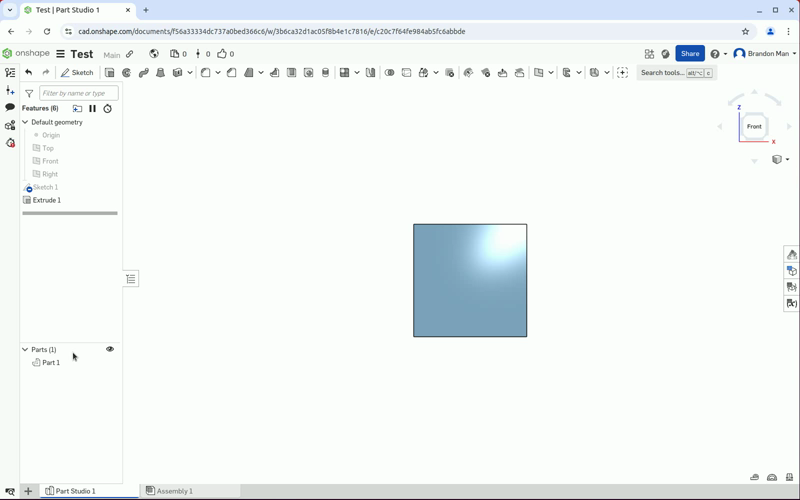
key(shift+p)
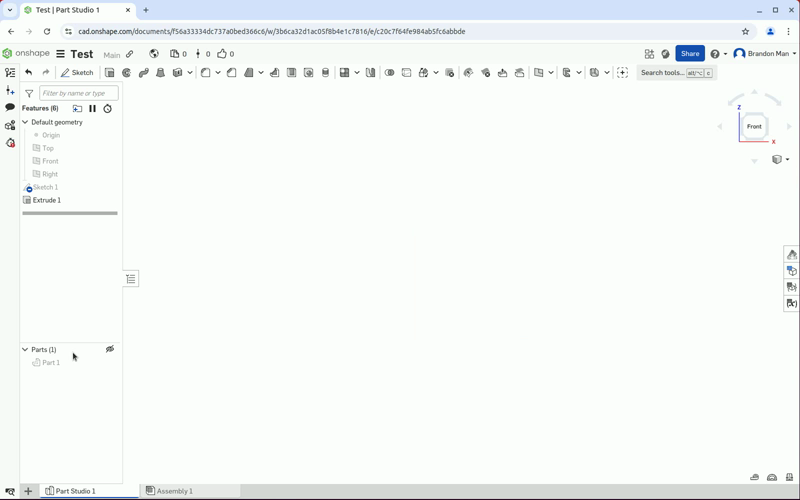
key(space)
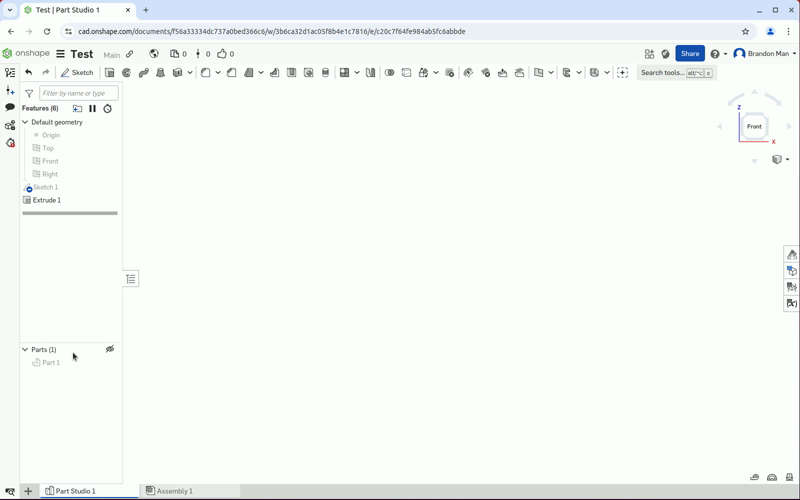
key_down(shift)
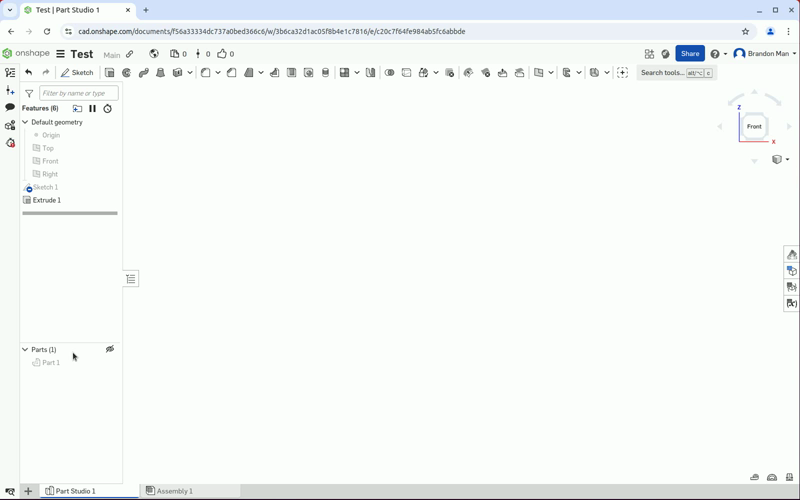
key(down)
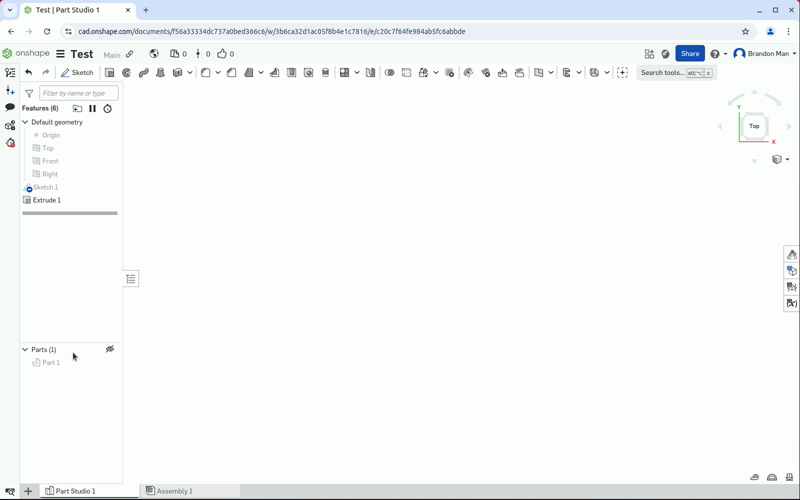
key_up(shift)
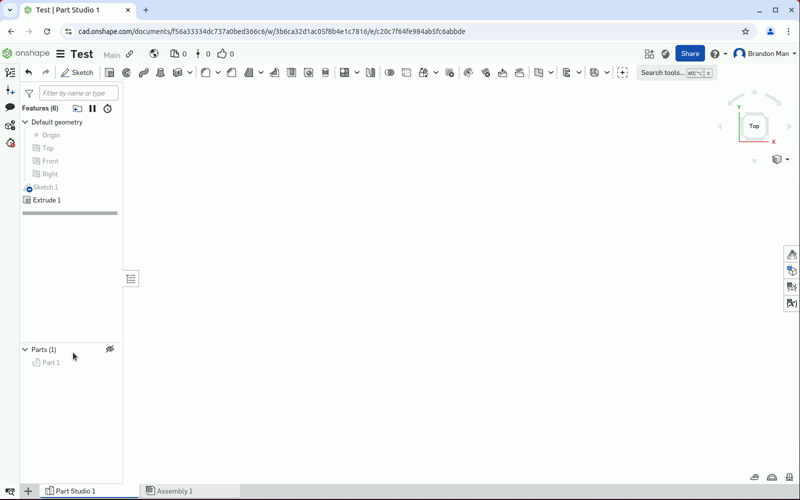
mouse_move(73, 352)
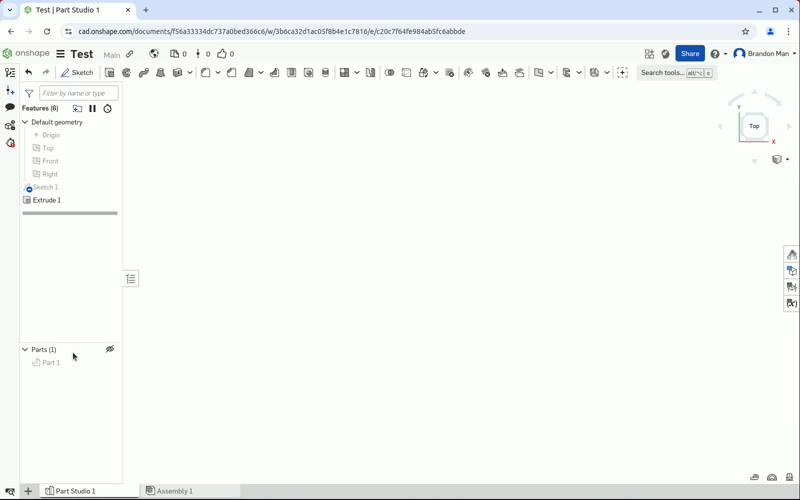
key(shift+y)
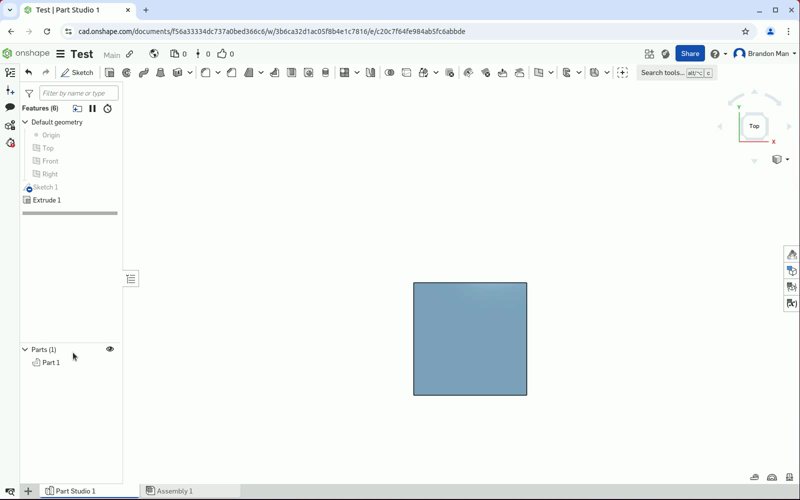
mouse_move(541, 75)
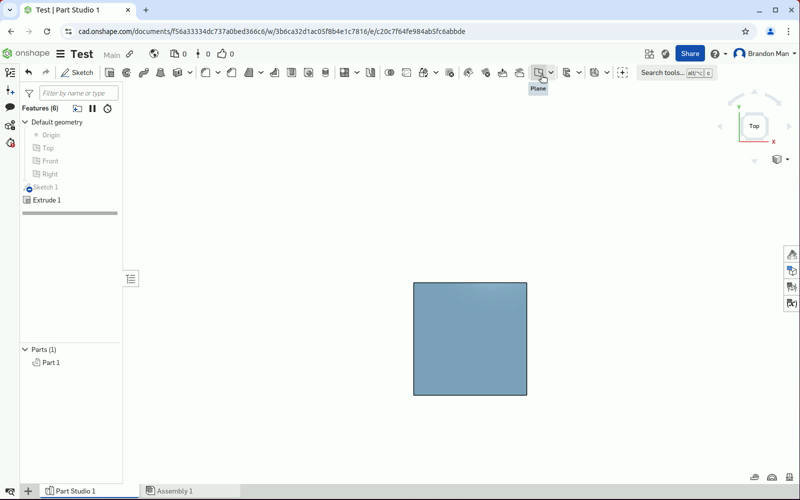
click(541, 75)
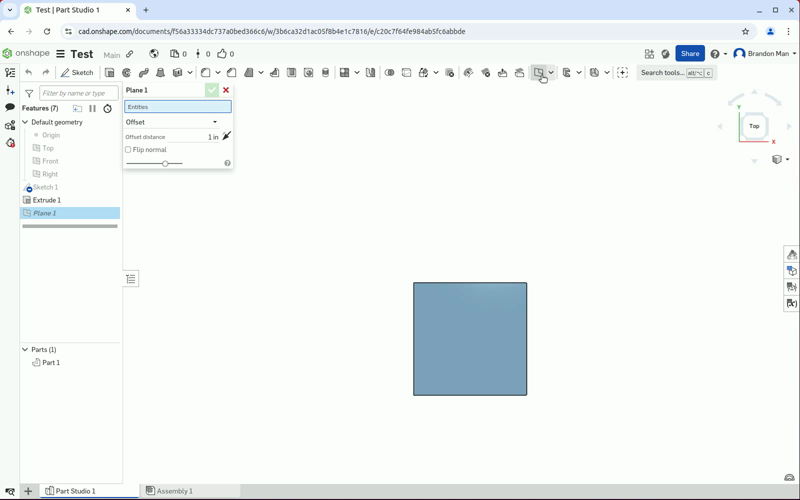
mouse_move(73, 150)
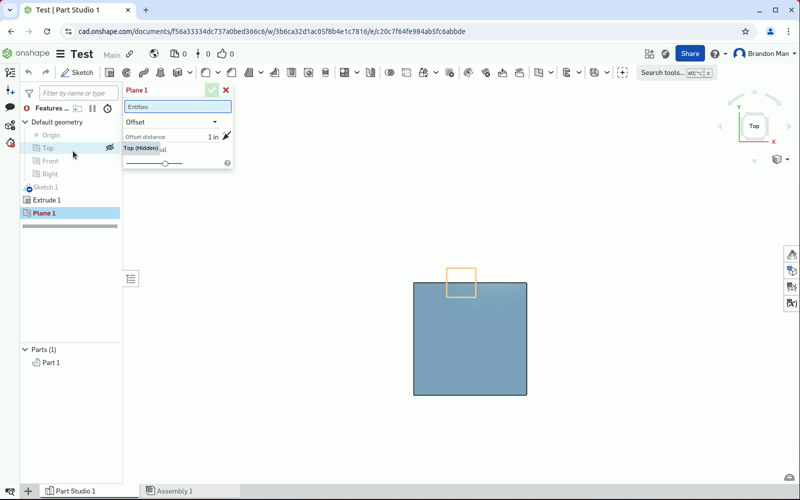
click(73, 150)
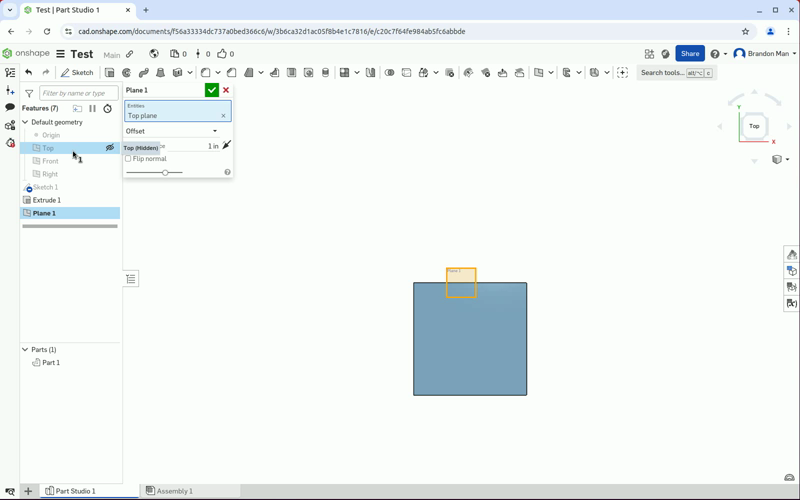
key(tab, 2)
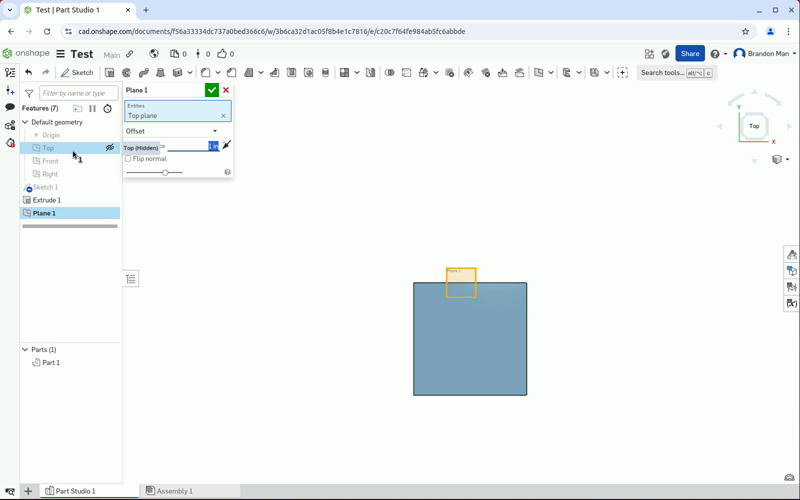
text(12.047)
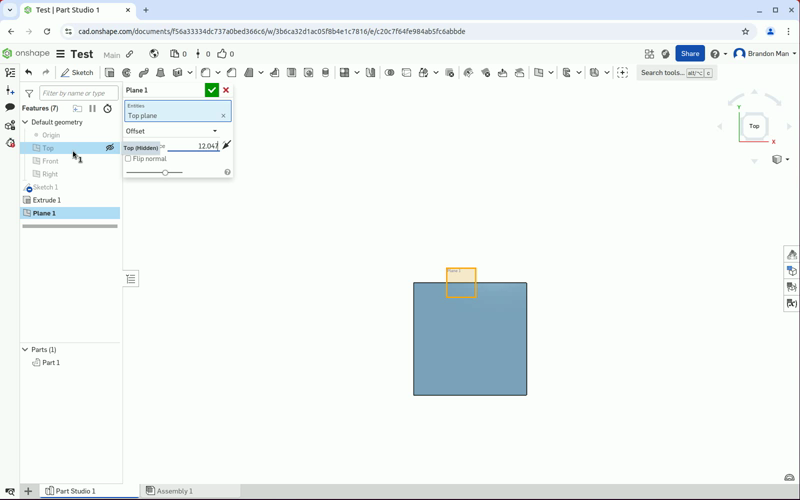
key(enter, 2)
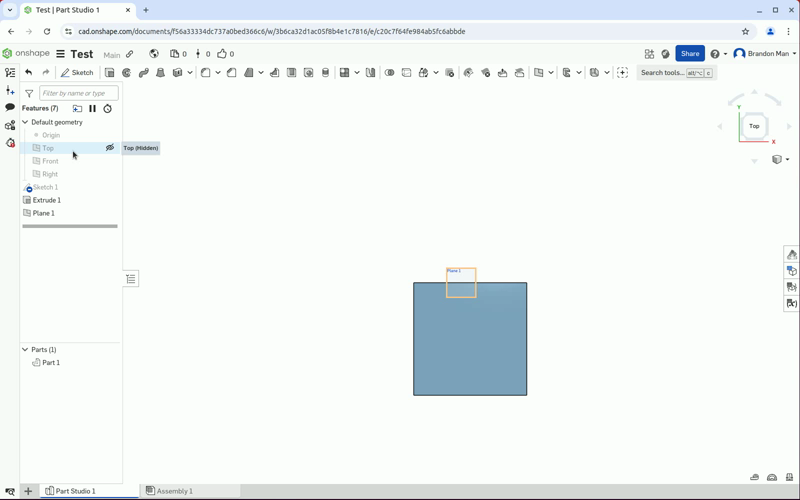
key(shift+s)
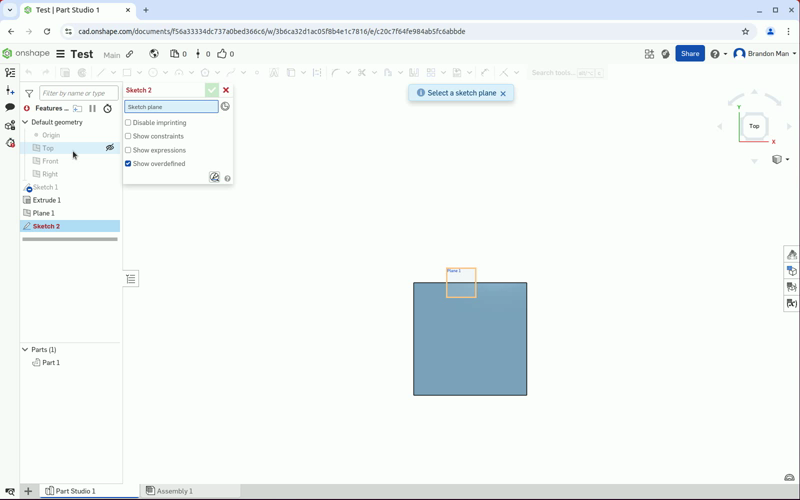
mouse_move(73, 215)
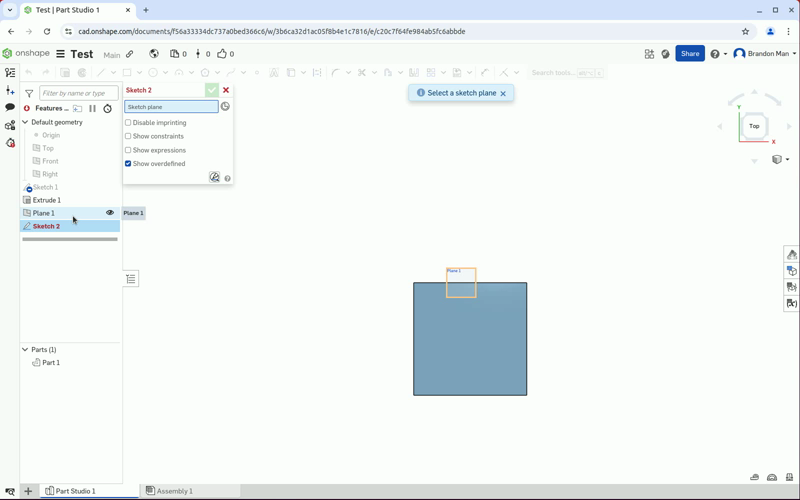
click(73, 215)
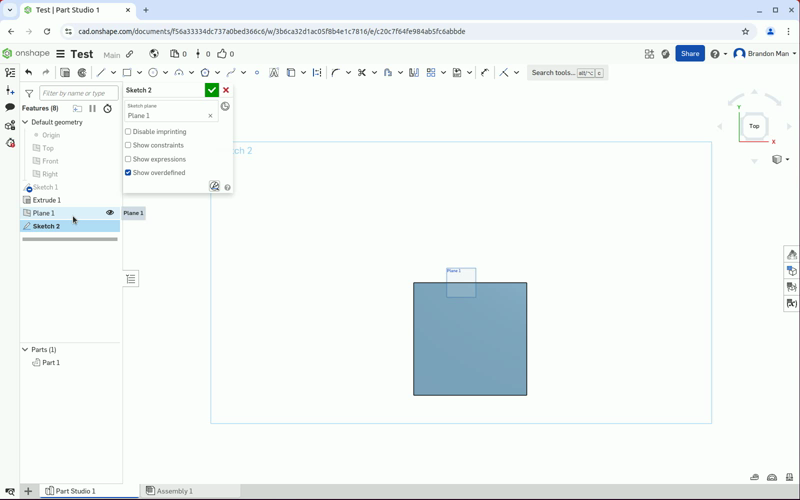
mouse_move(73, 352)
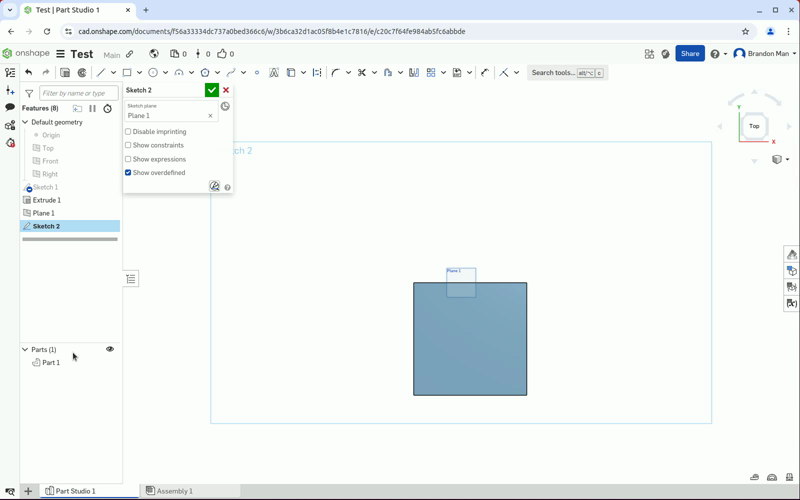
key(y)
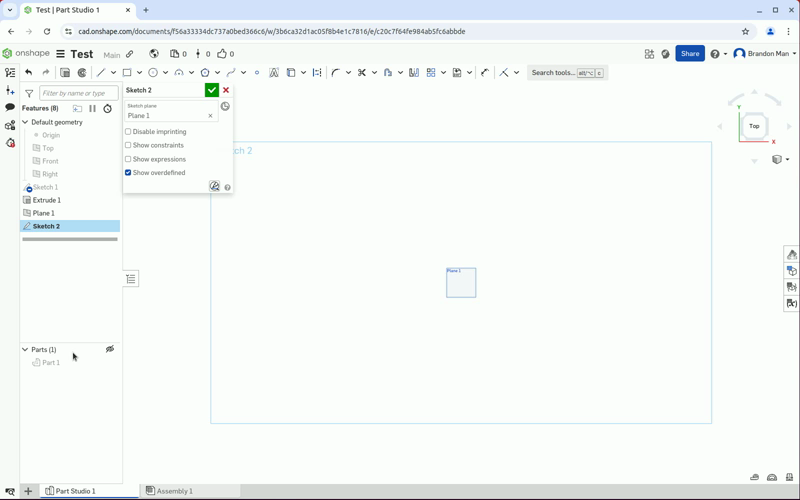
key(c)
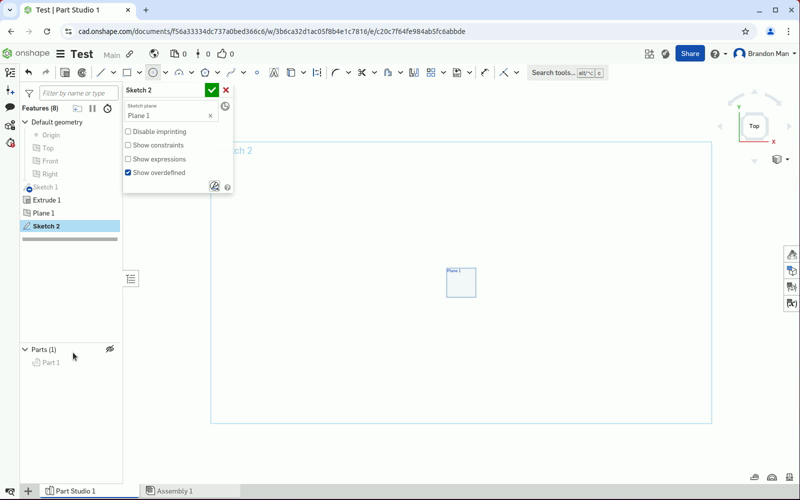
key_down(shift)
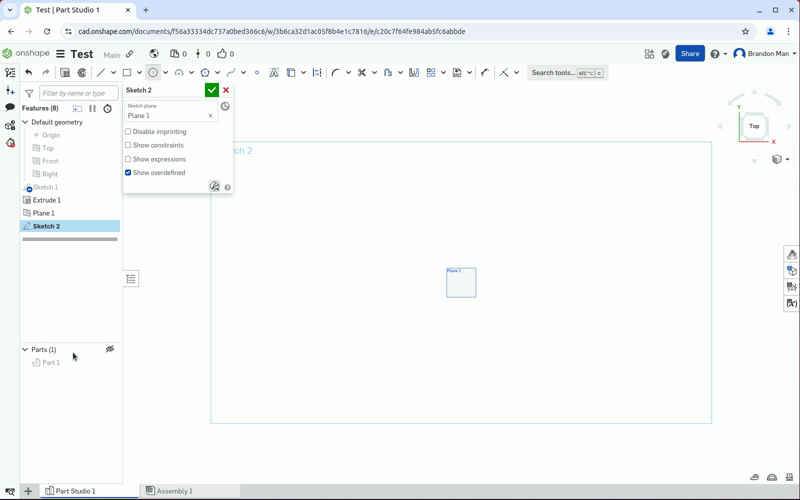
mouse_move(470, 339)
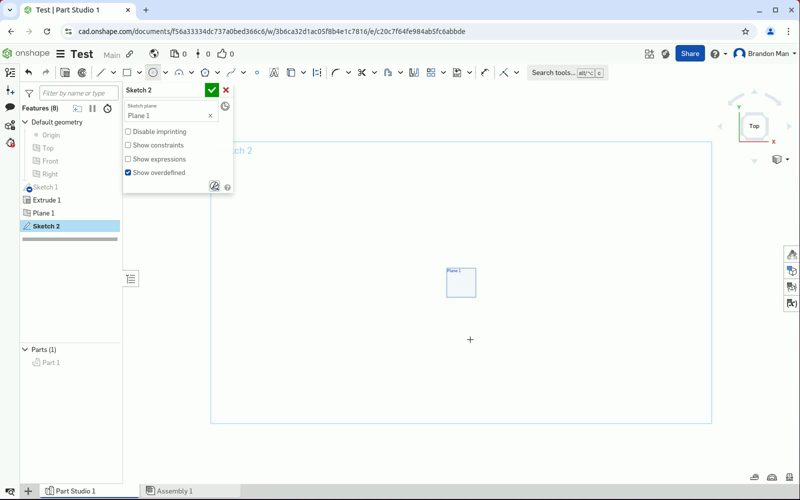
click(470, 339)
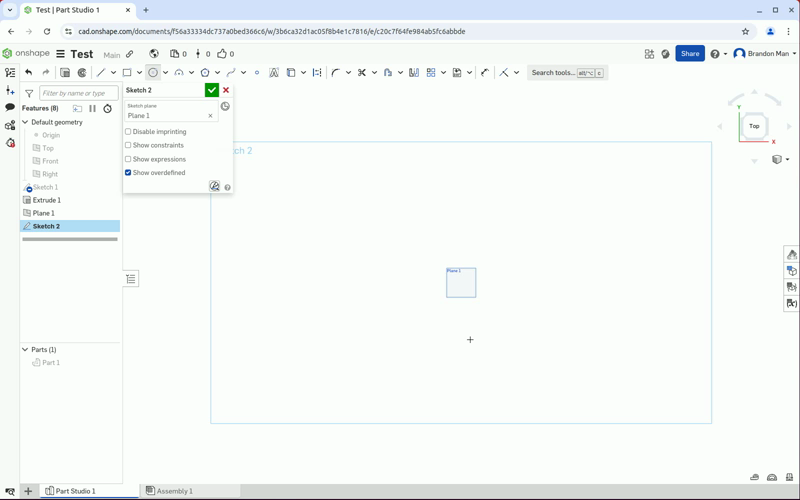
key_up(shift)
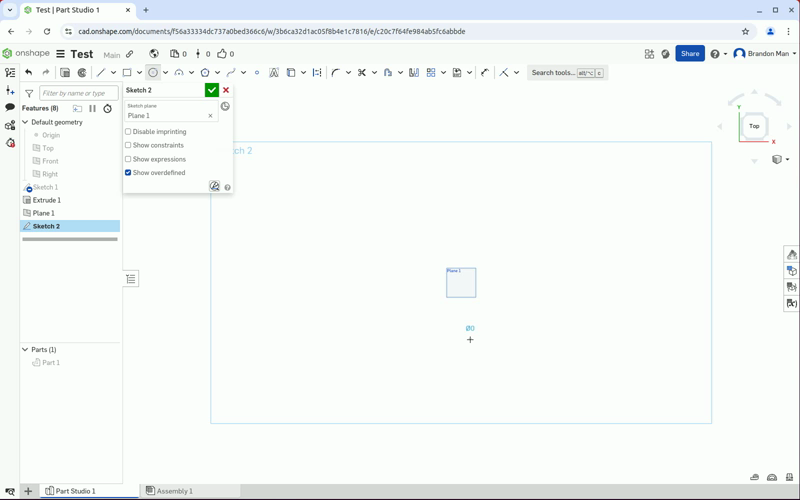
mouse_move(488, 339)
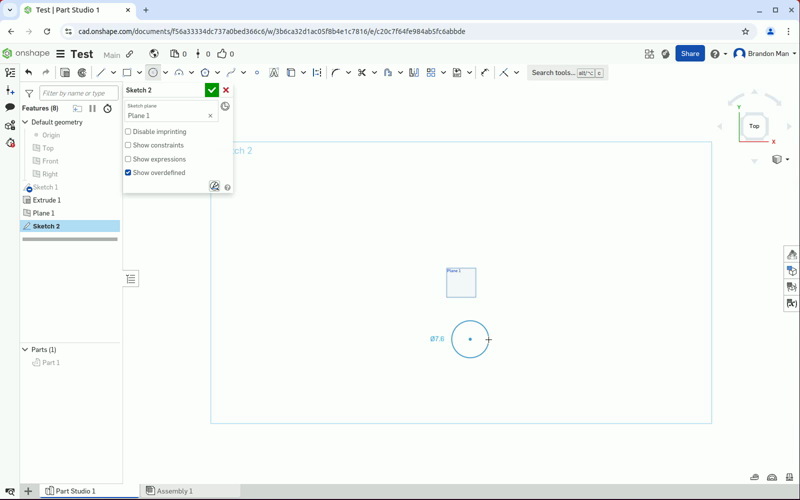
click(488, 339)
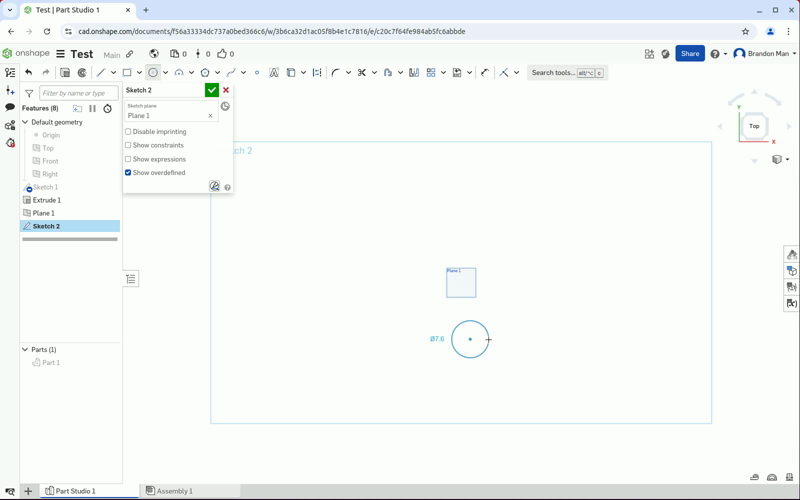
key(esc)
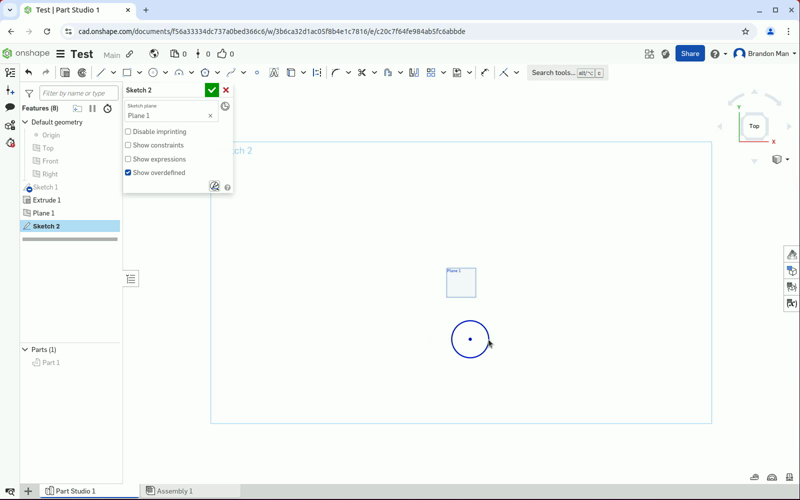
mouse_move(465, 343)
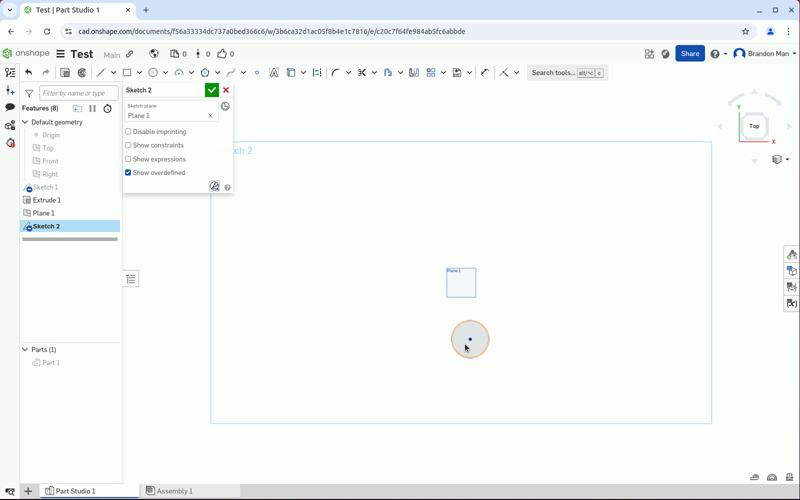
scroll(6)
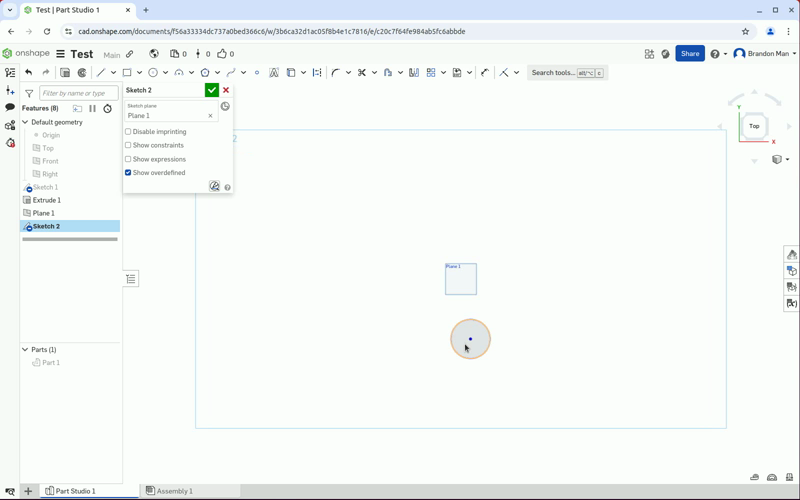
scroll(6)
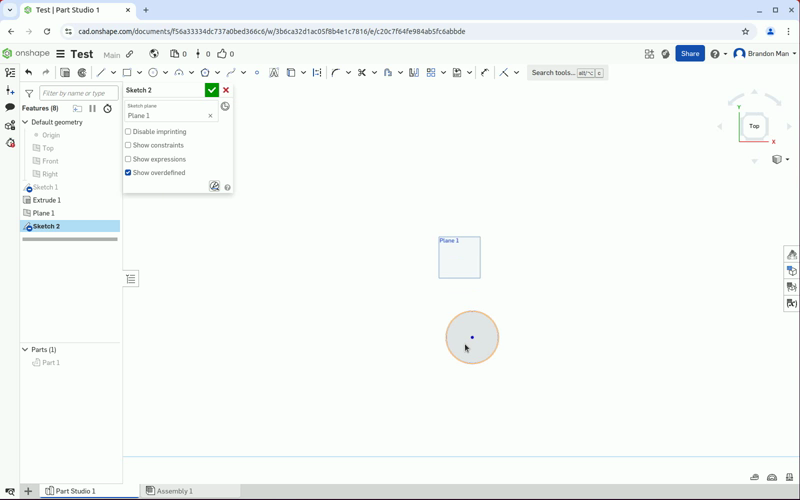
scroll(6)
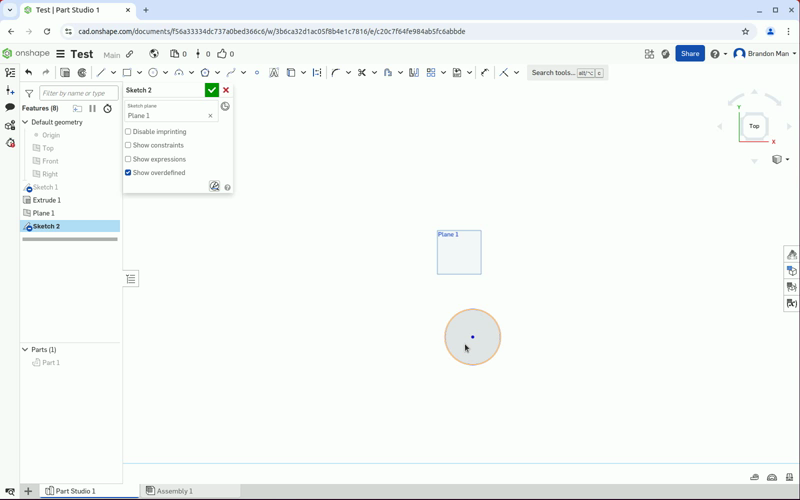
scroll(6)
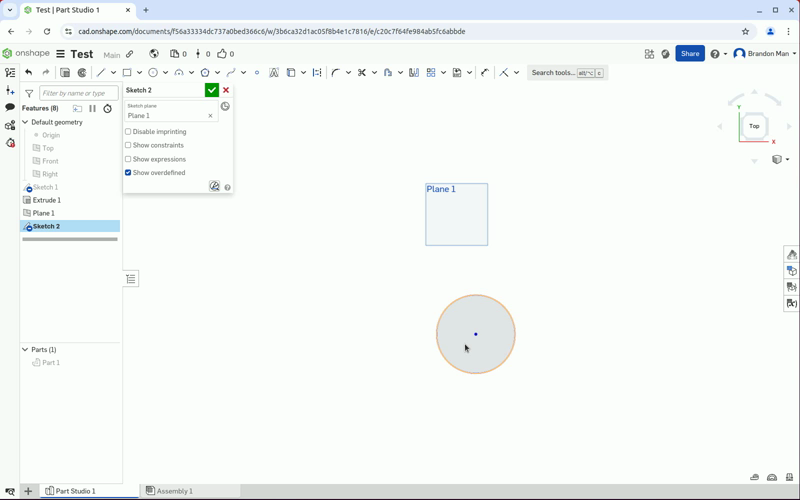
scroll(6)
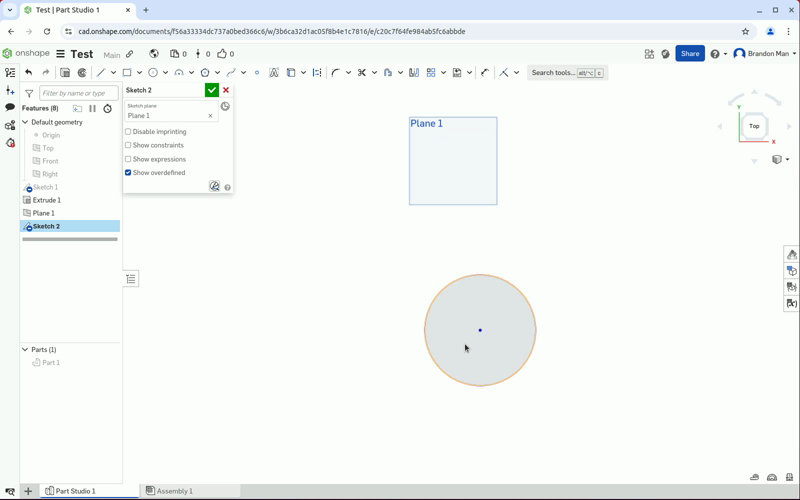
scroll(6)
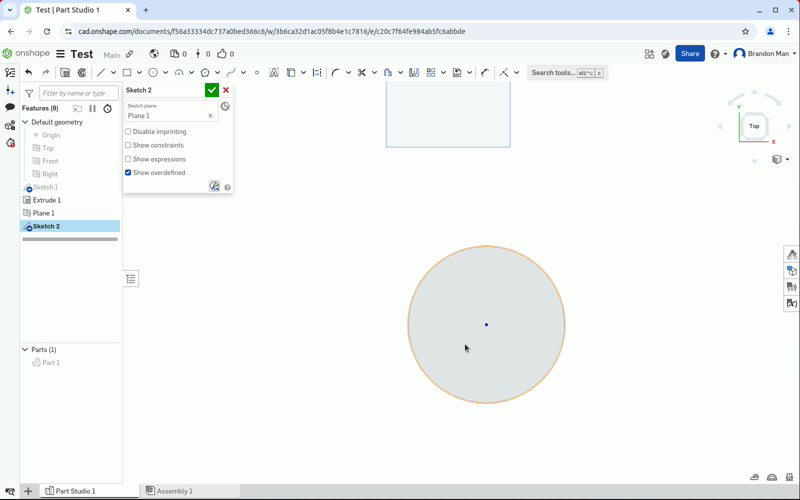
scroll(6)
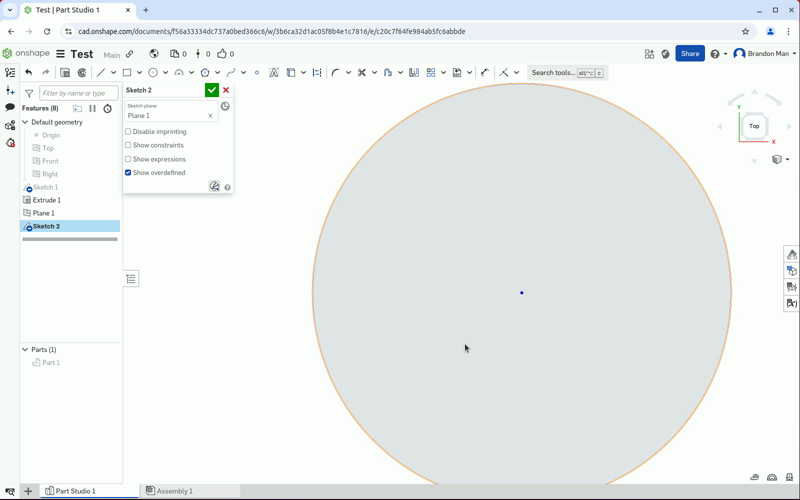
click(465, 343)
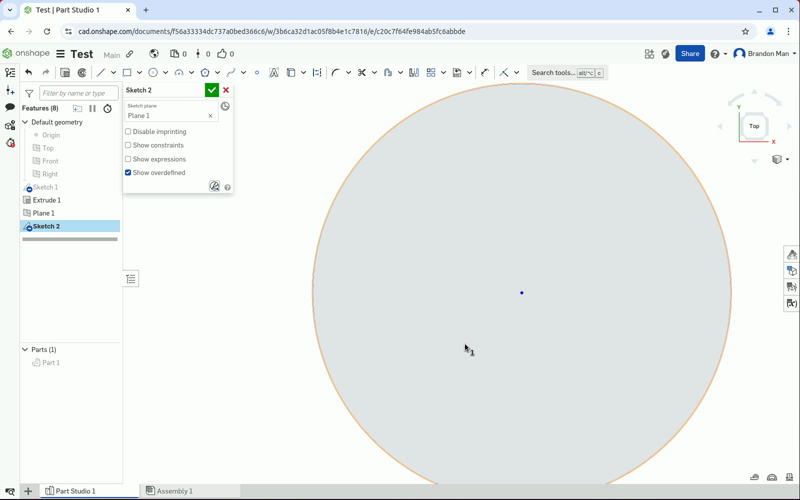
scroll(-6)
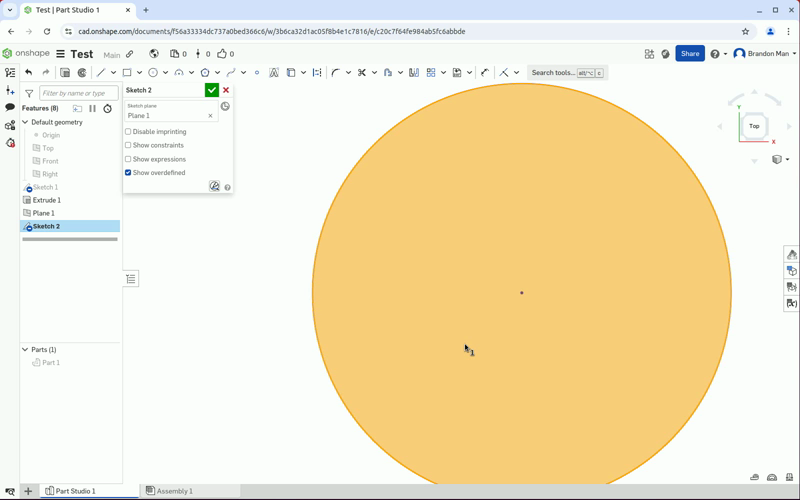
scroll(-6)
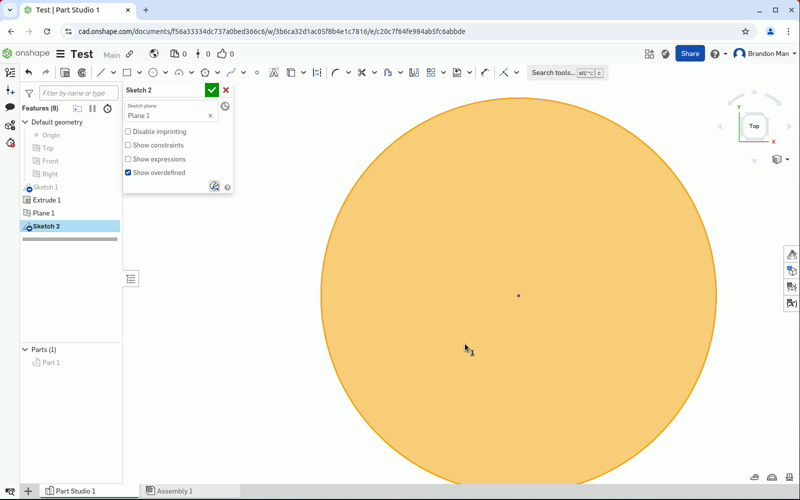
scroll(-6)
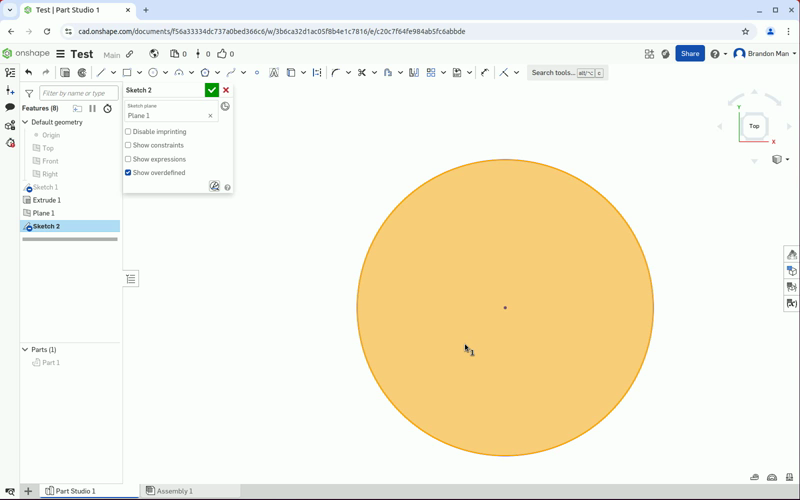
scroll(-6)
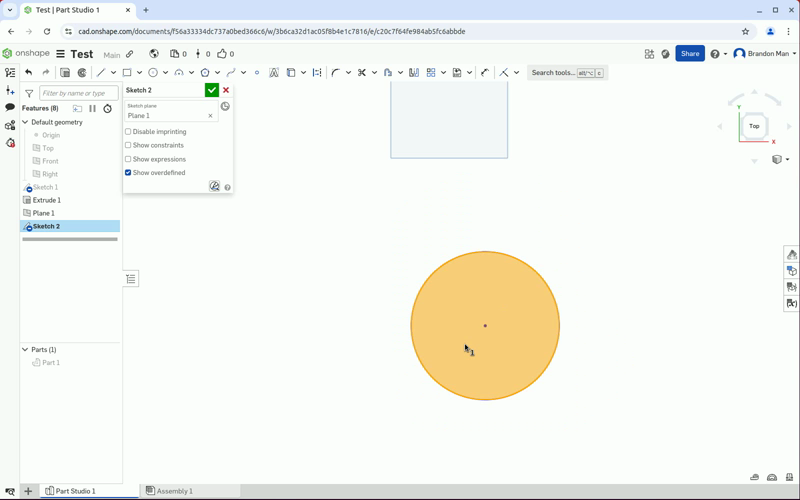
scroll(-6)
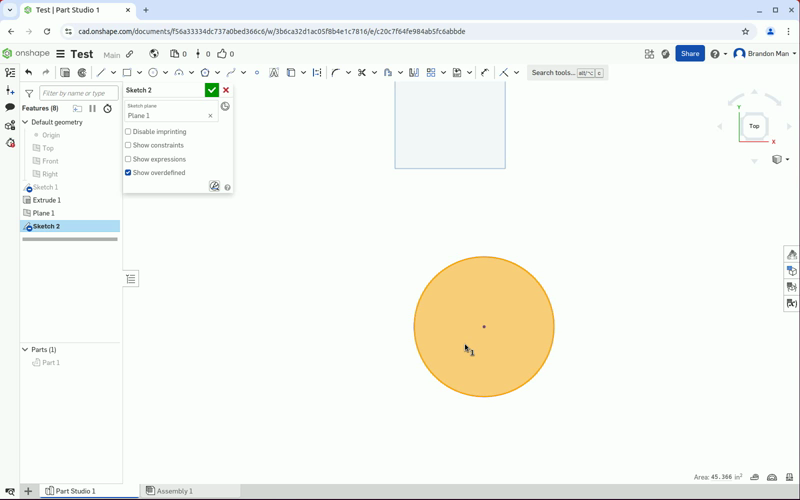
scroll(-6)
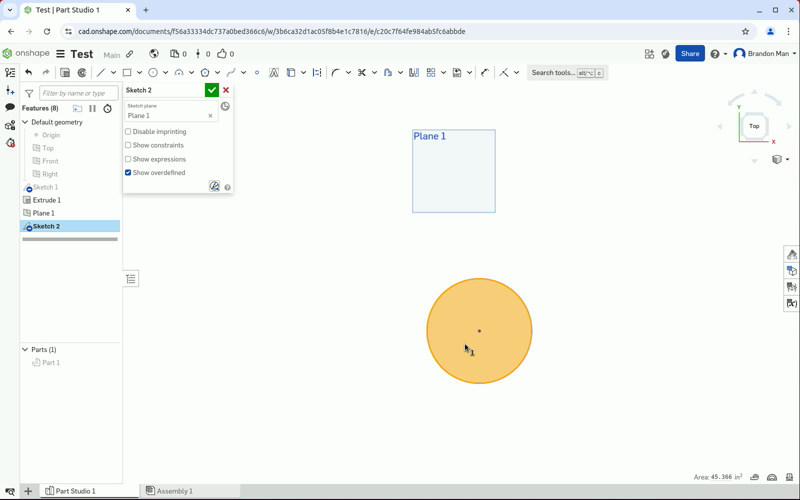
scroll(-6)
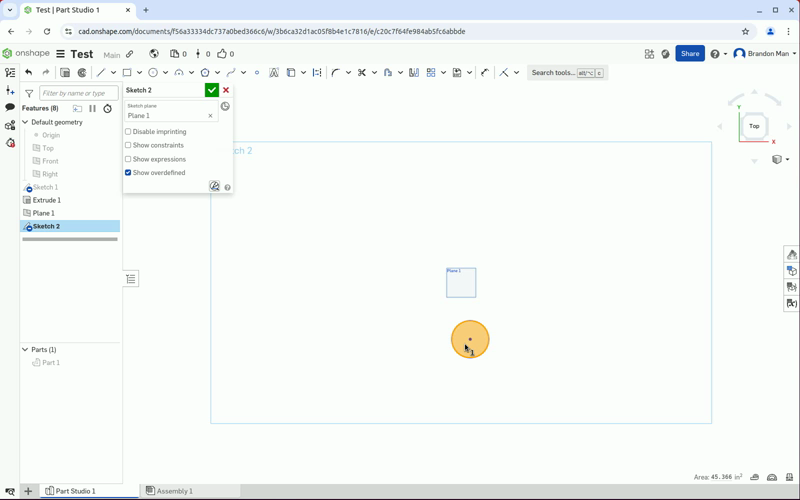
mouse_move(73, 352)
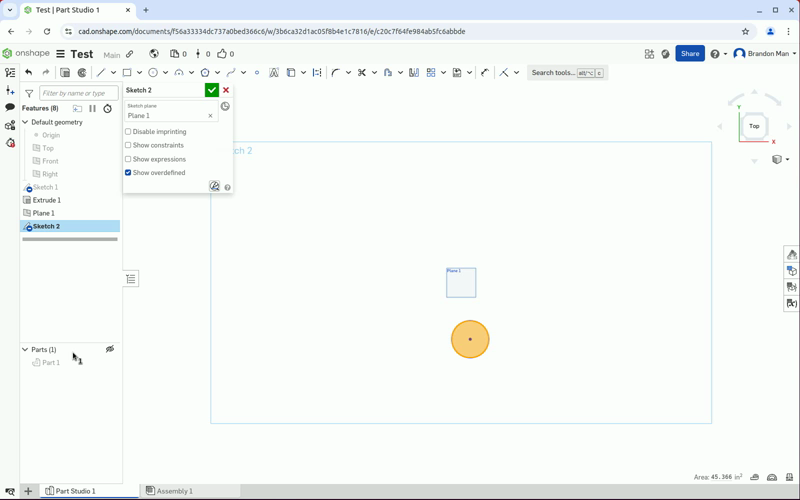
key(shift+y)
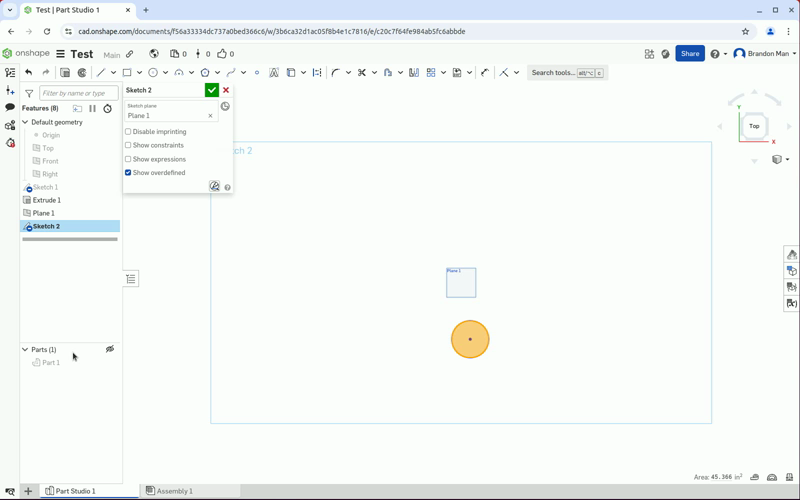
key(shift+e)
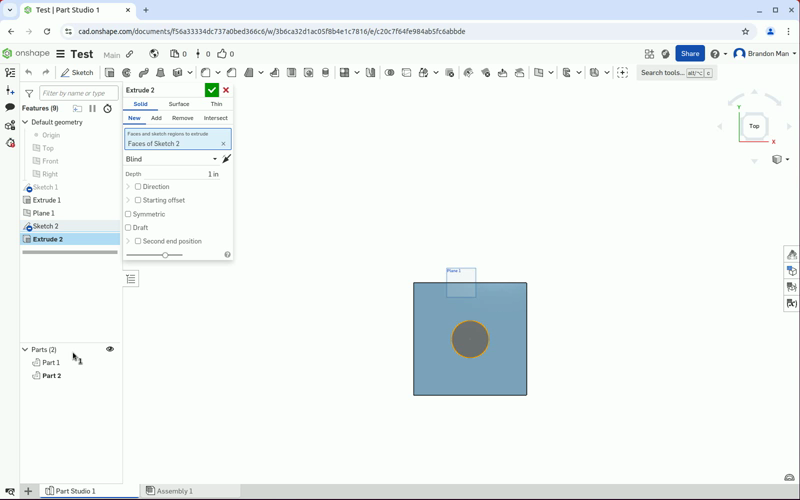
mouse_move(143, 106)
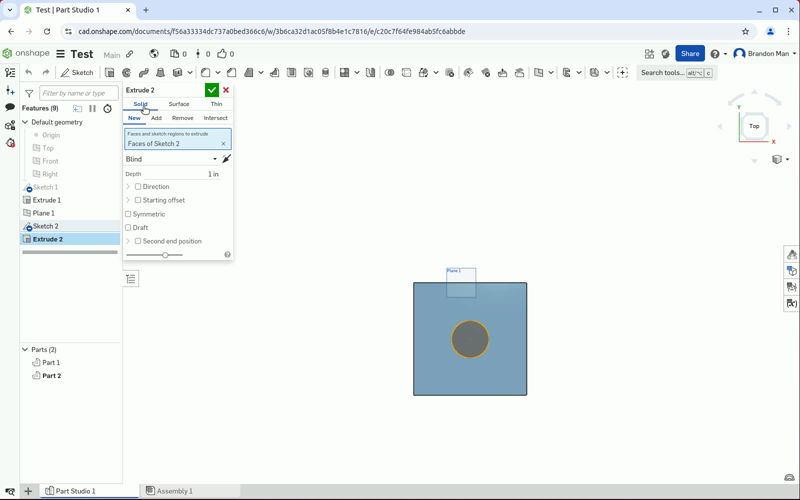
click(143, 106)
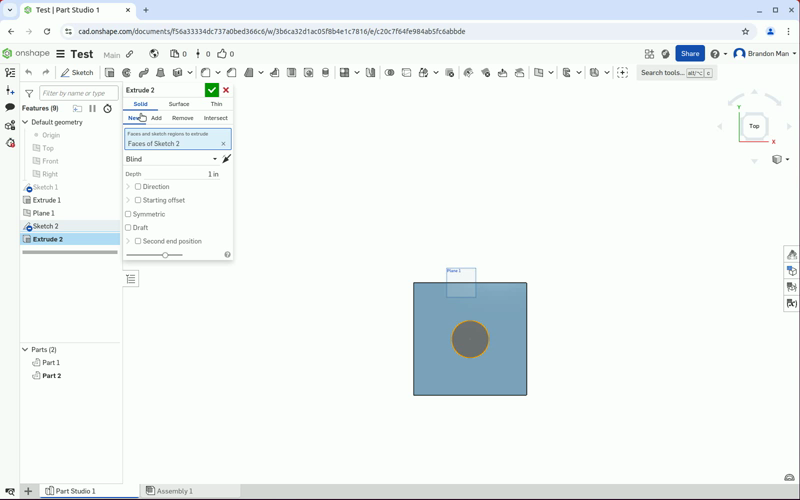
mouse_move(137, 120)
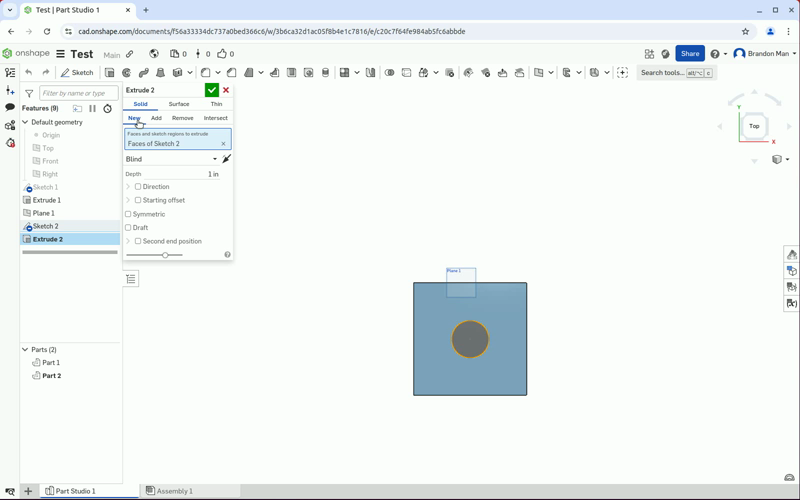
click(137, 120)
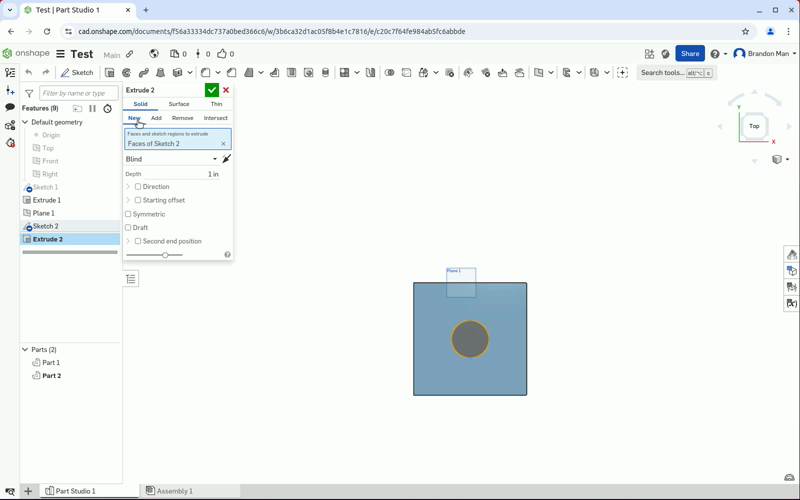
key(tab, 4)
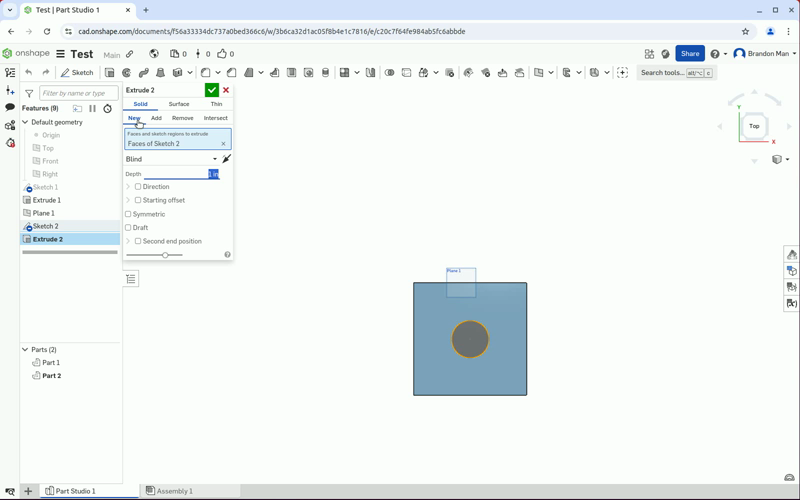
text(6.499)
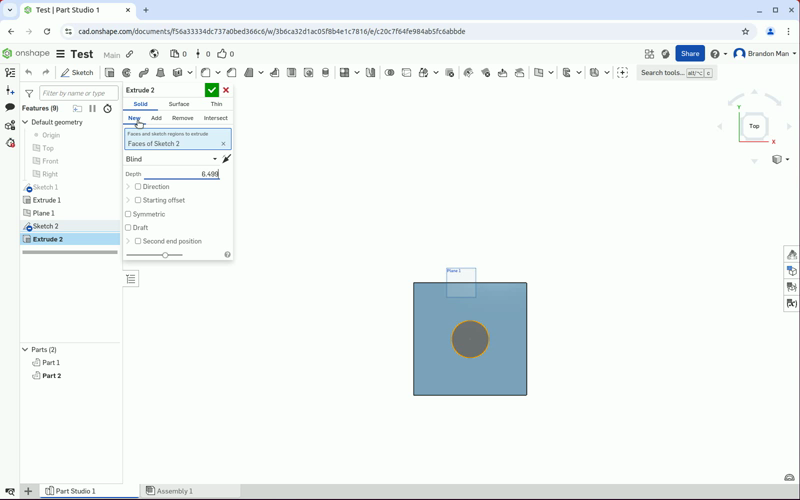
key(enter)
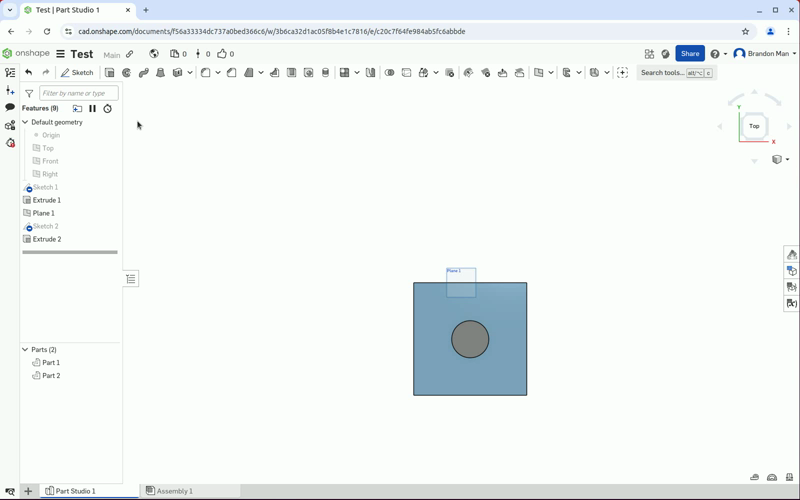
key(shift+h)
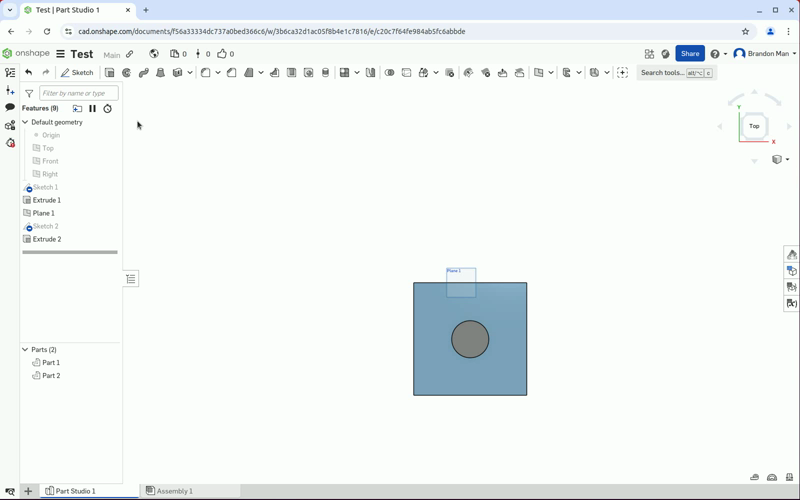
key(shift+h)
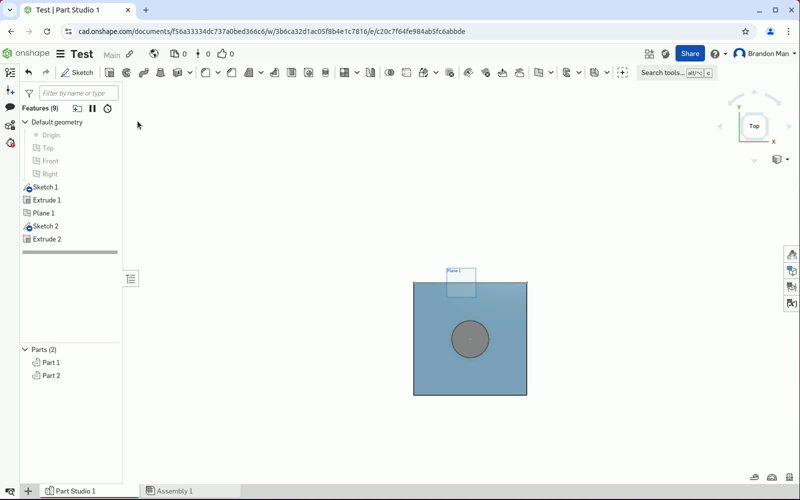
key(shift+7)
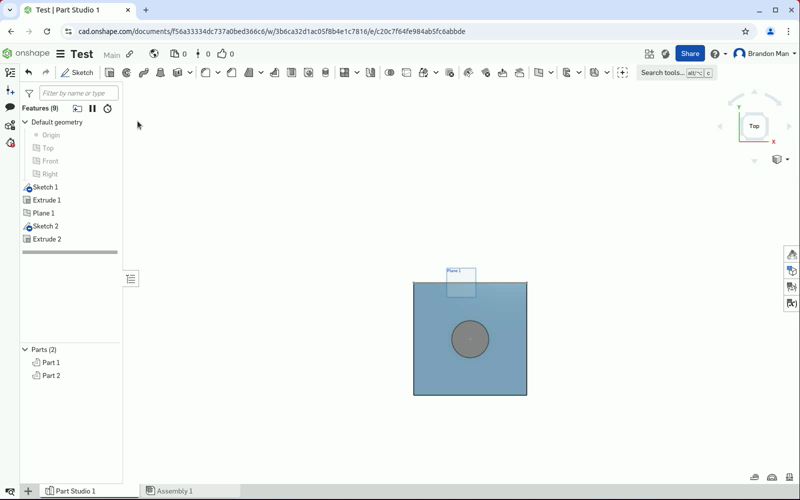
key(up, 3)
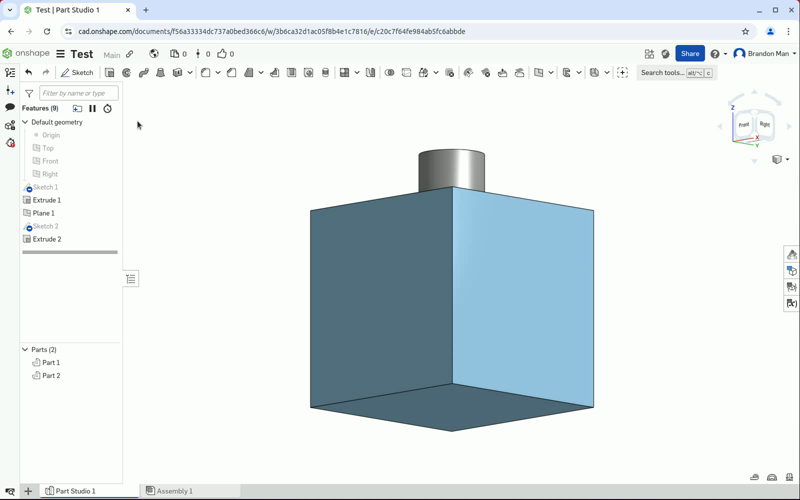
key(left, 3)
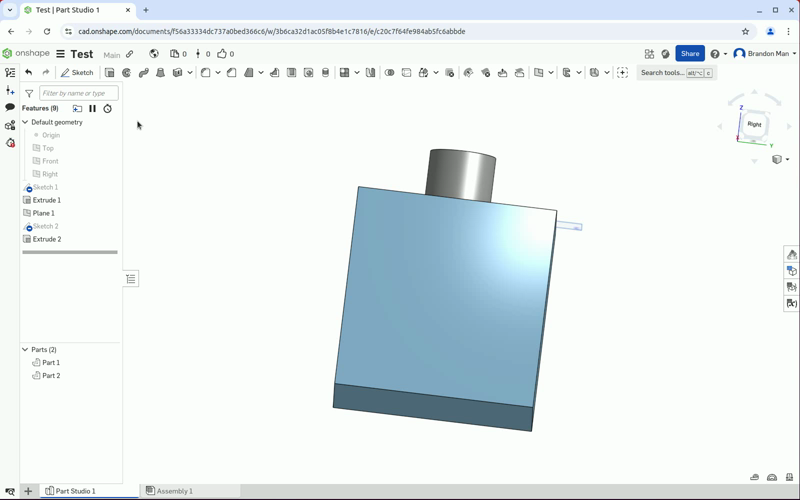
key(right, 3)
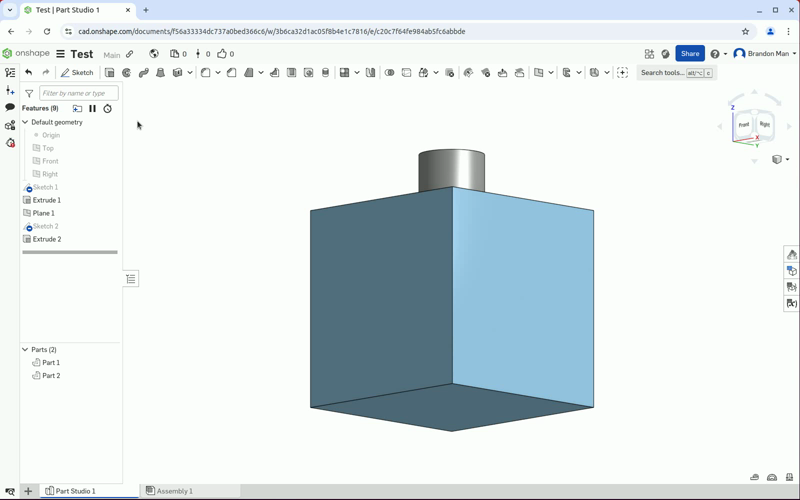
key(down, 3)
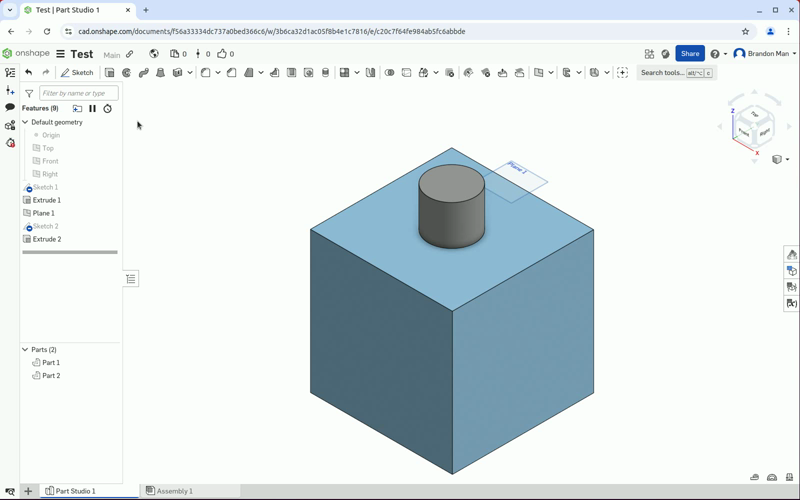
mouse_move(73, 189)
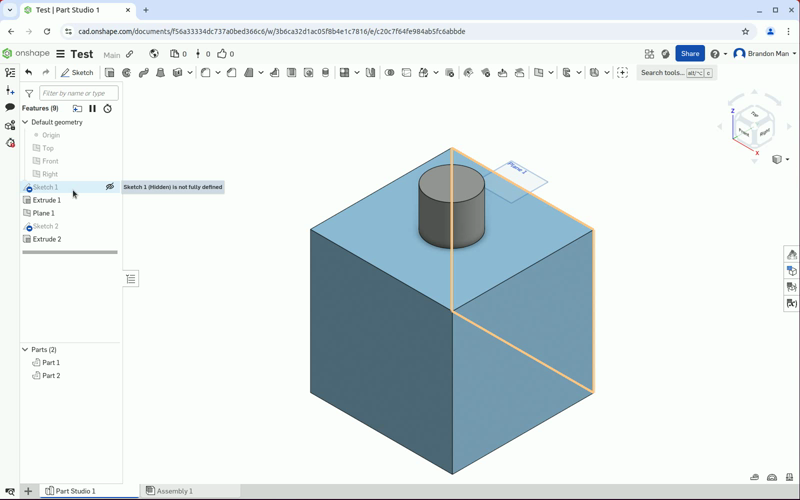
click(73, 189)